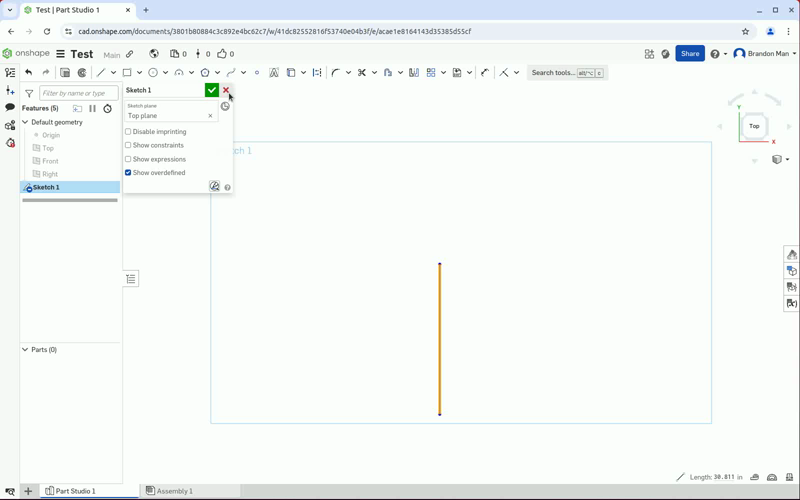
key(shift+h)
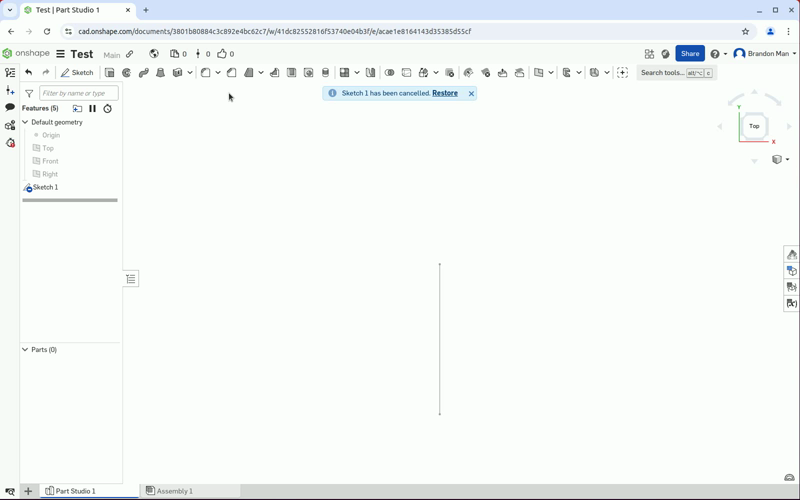
mouse_move(541, 75)
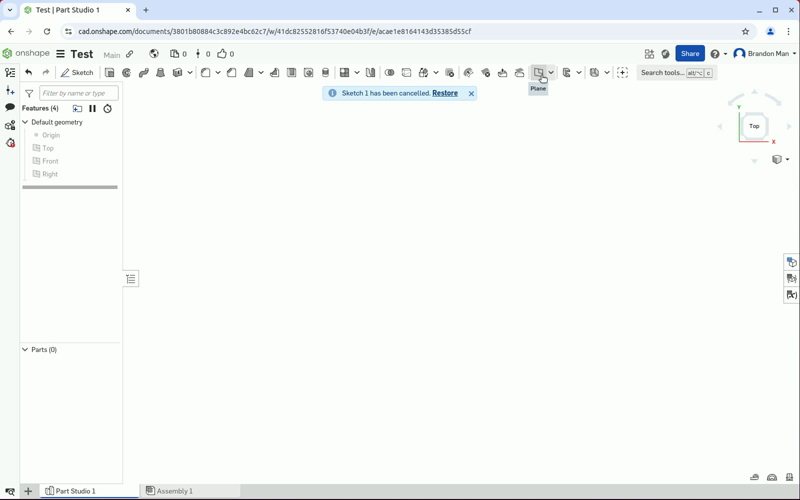
click(541, 75)
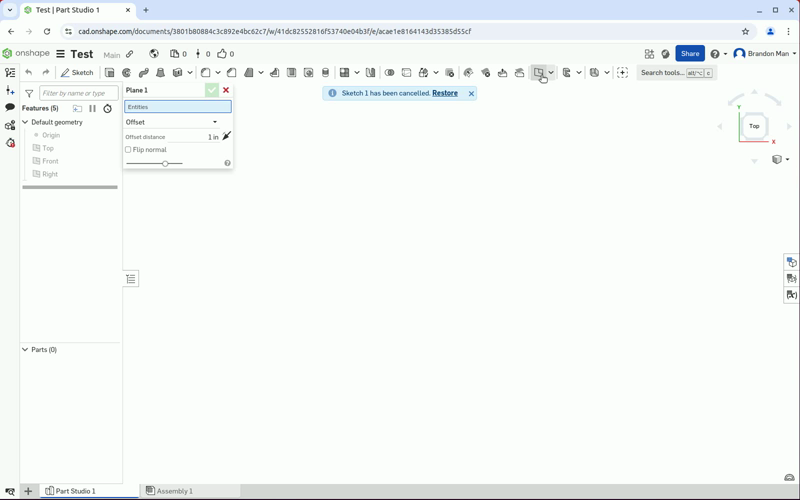
mouse_move(73, 150)
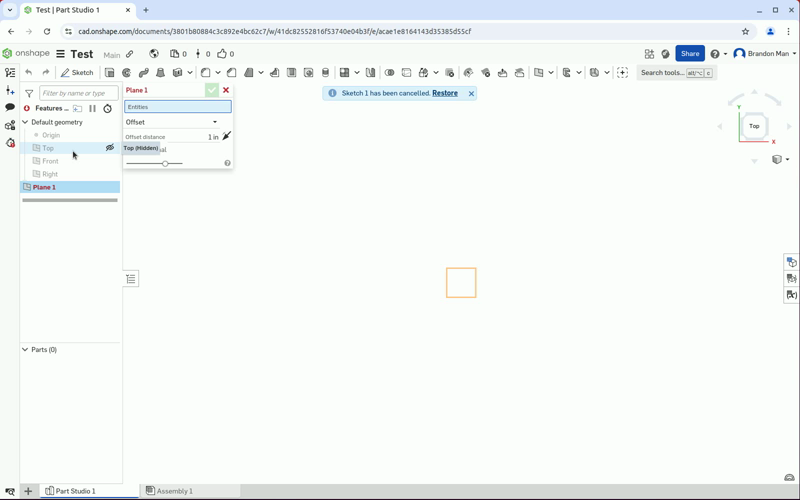
click(73, 150)
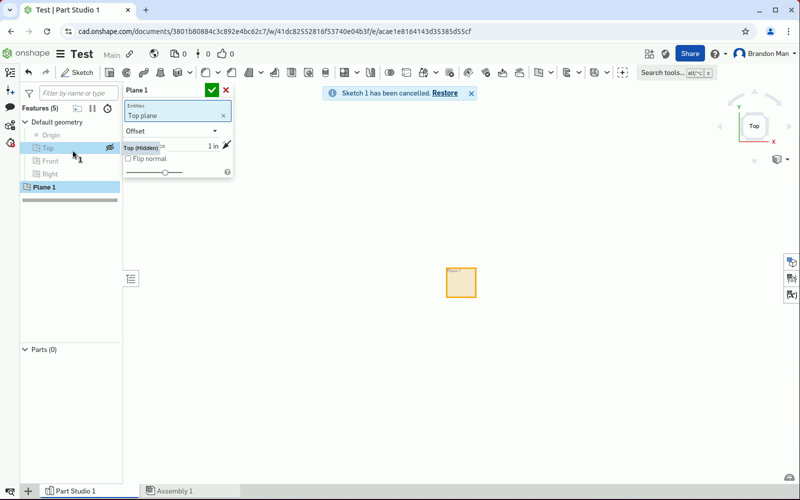
key(tab, 2)
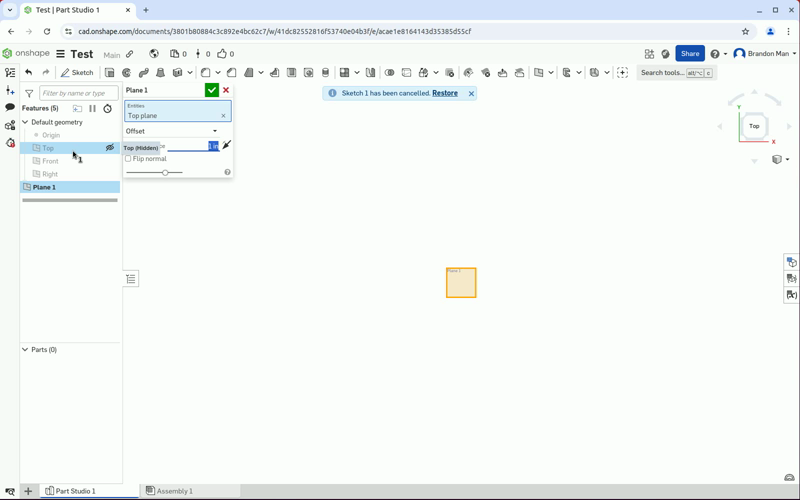
text(15.652)
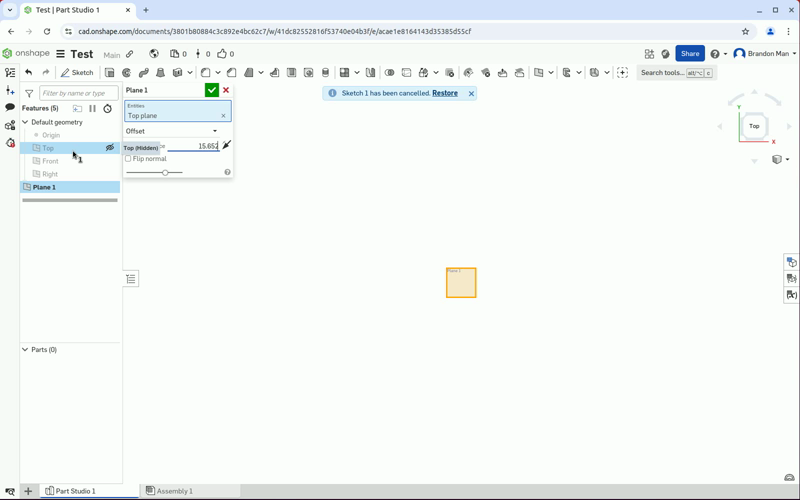
key(enter, 2)
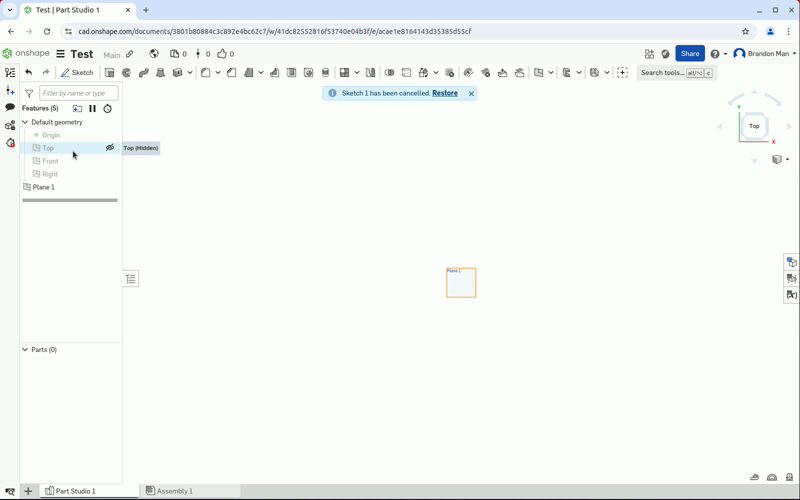
key(shift+s)
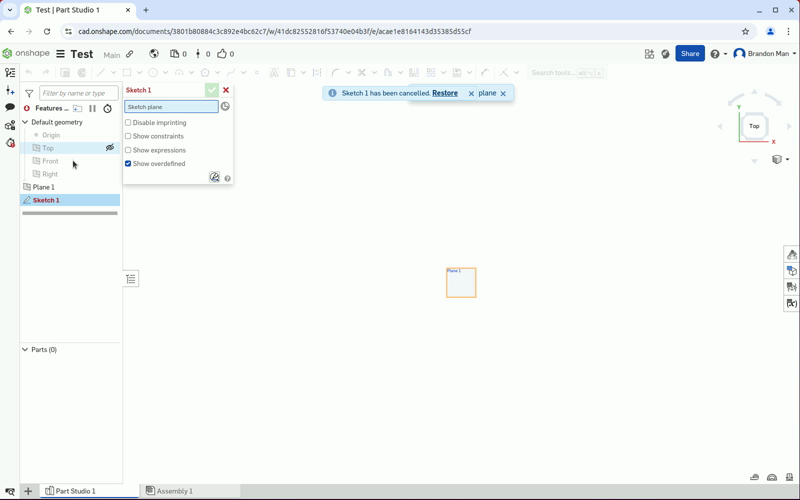
mouse_move(73, 189)
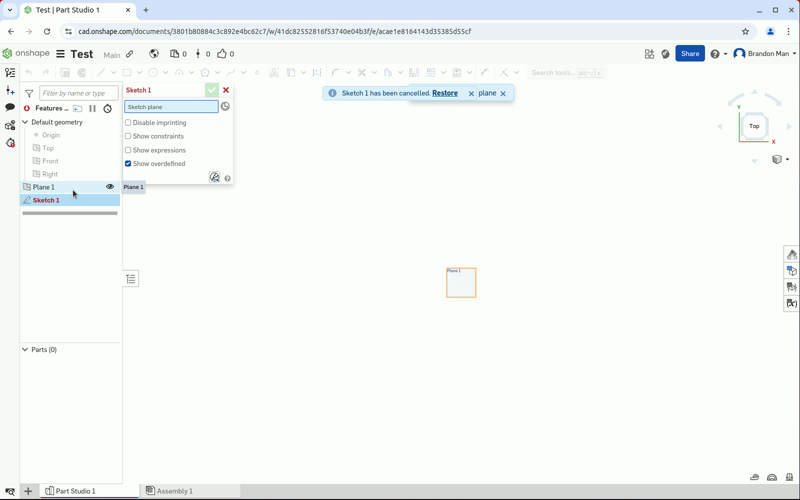
click(73, 189)
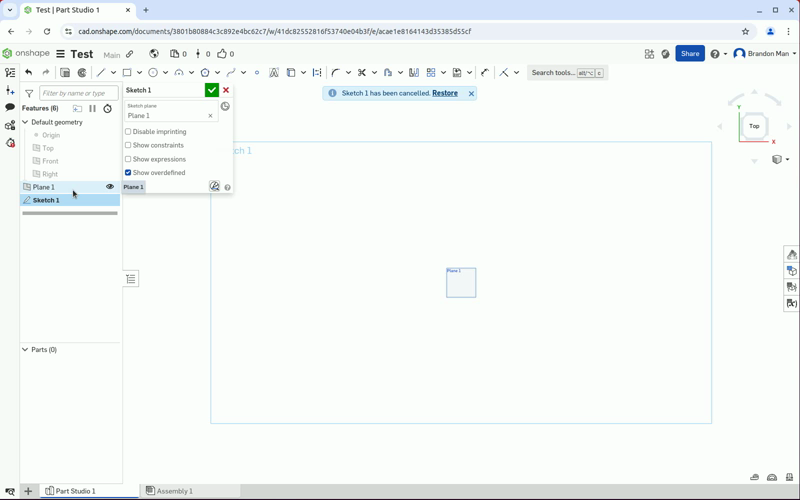
mouse_move(73, 352)
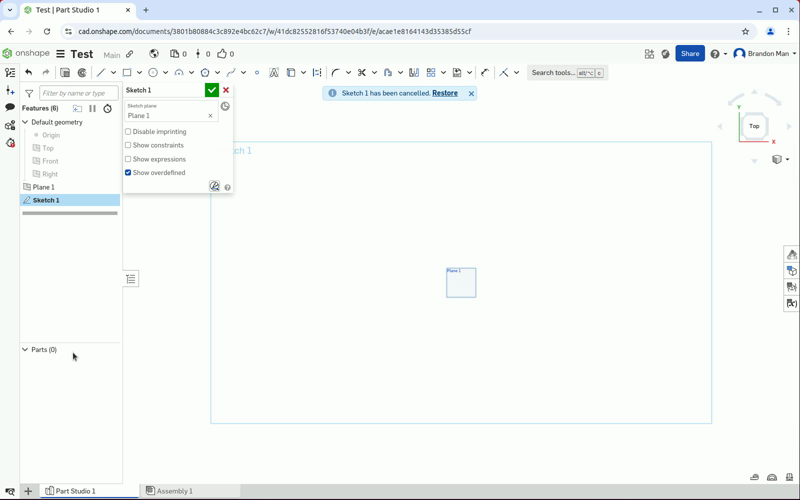
key(y)
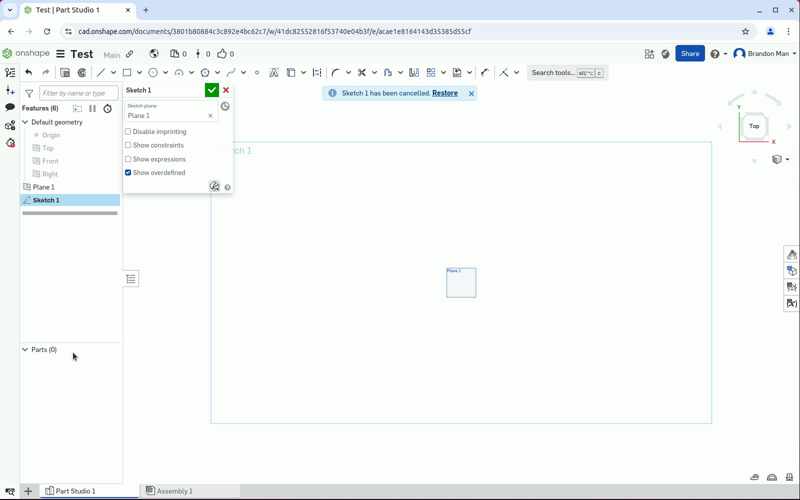
key(c)
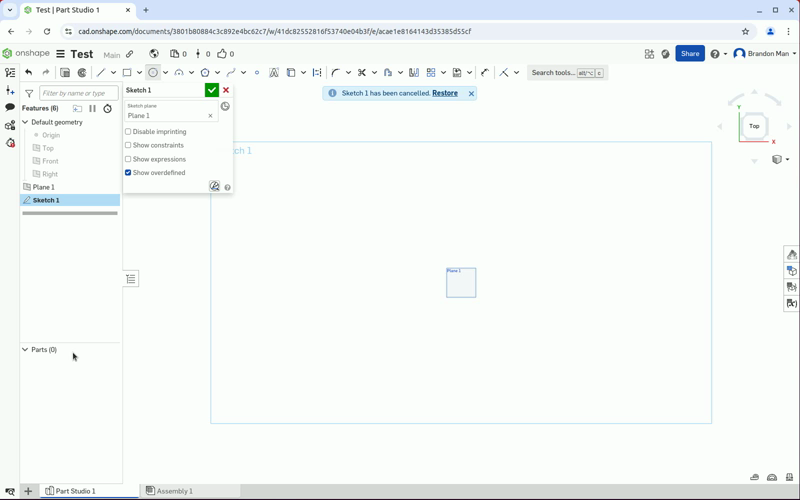
key_down(shift)
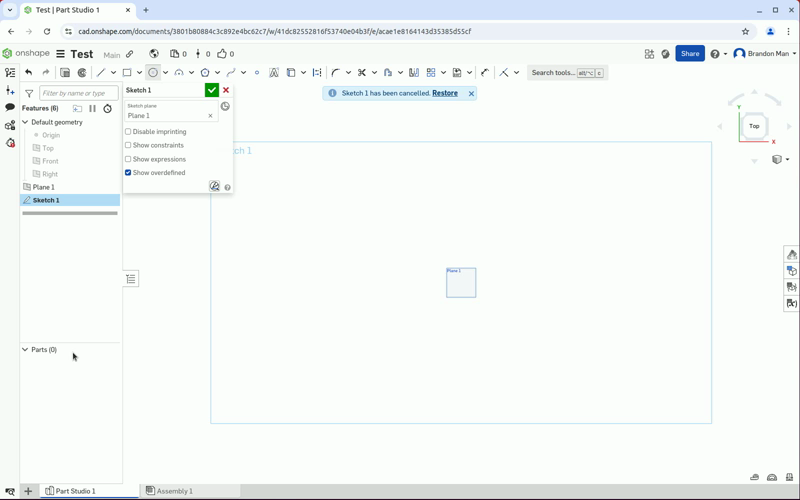
mouse_move(461, 282)
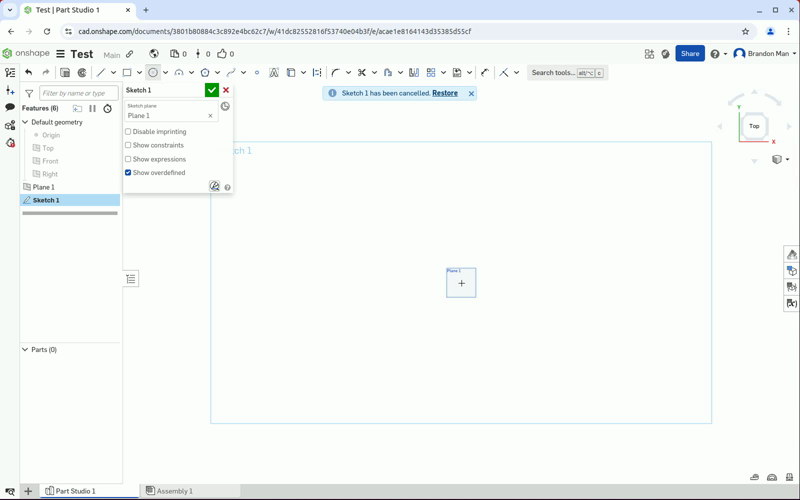
click(461, 282)
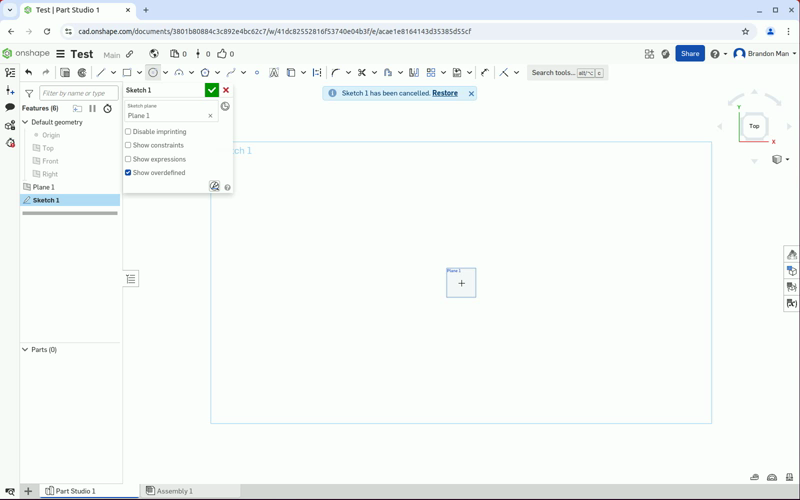
key_up(shift)
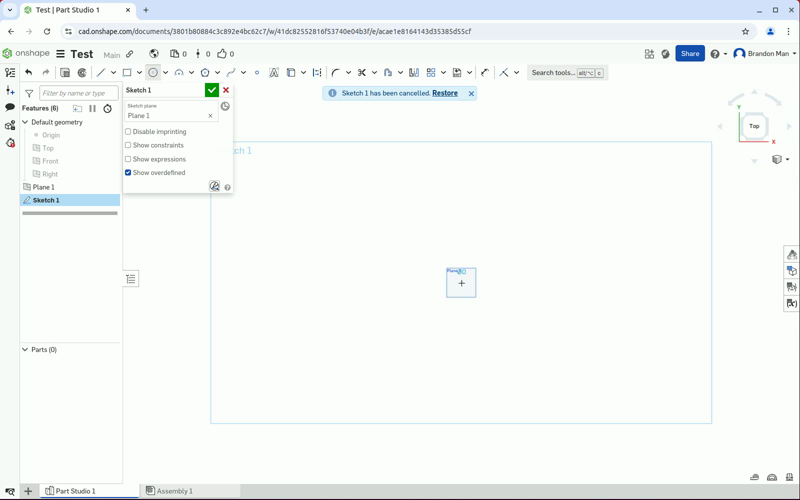
mouse_move(567, 282)
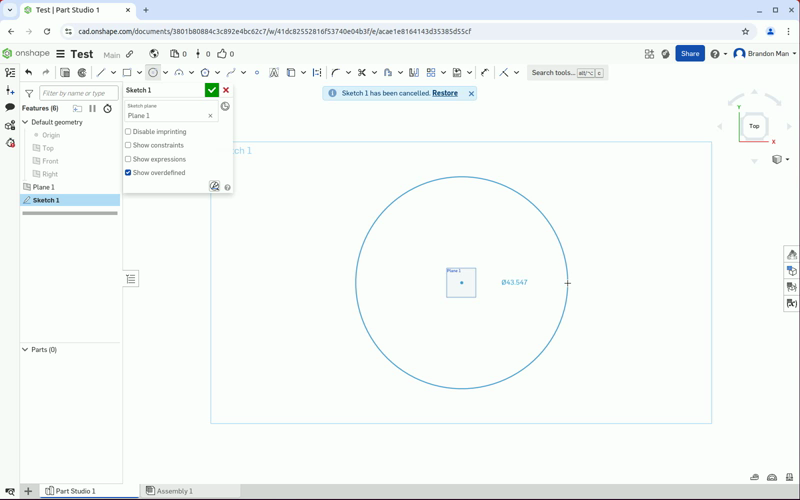
click(567, 282)
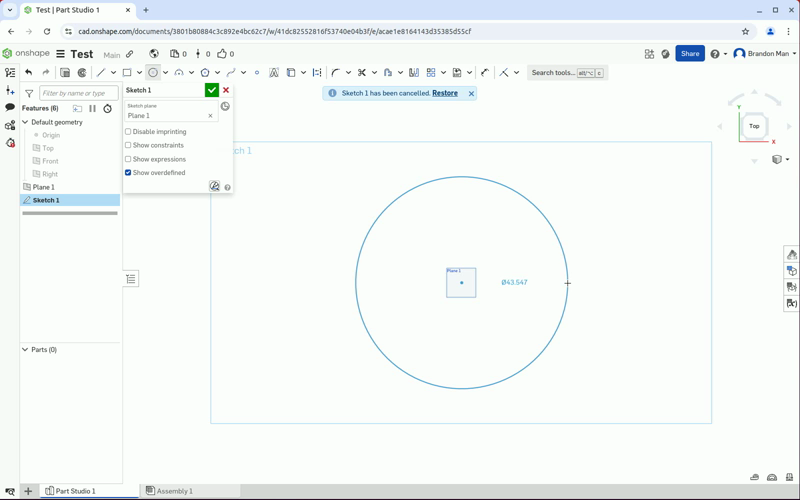
key(esc)
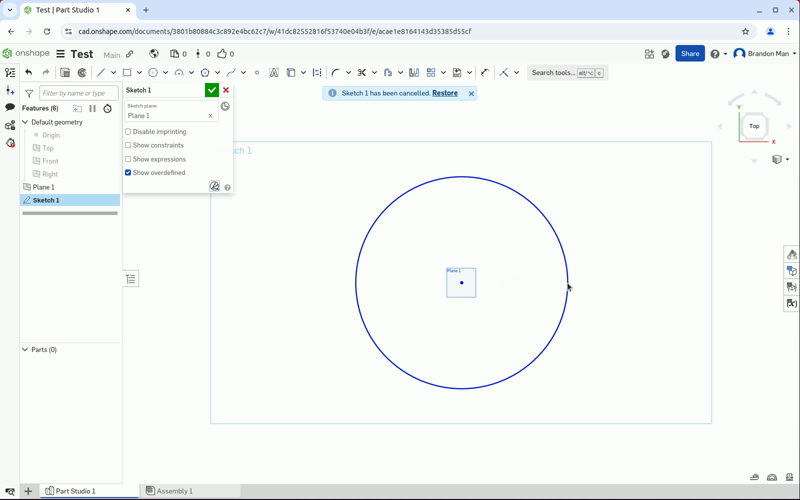
key(c)
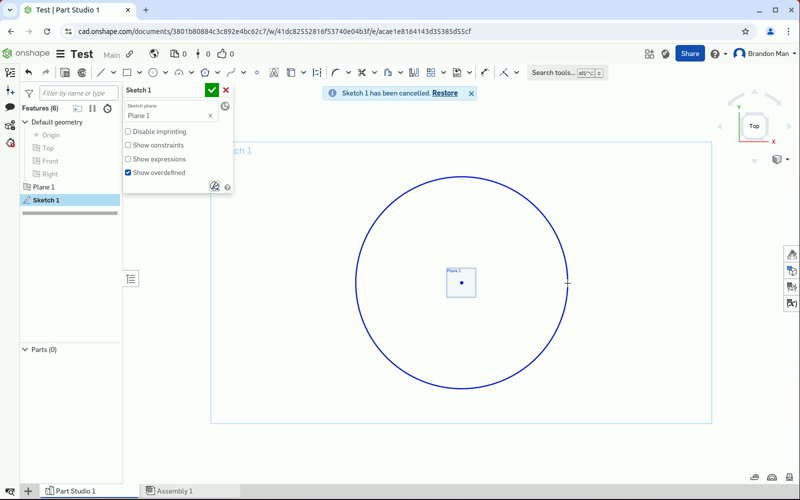
key_down(shift)
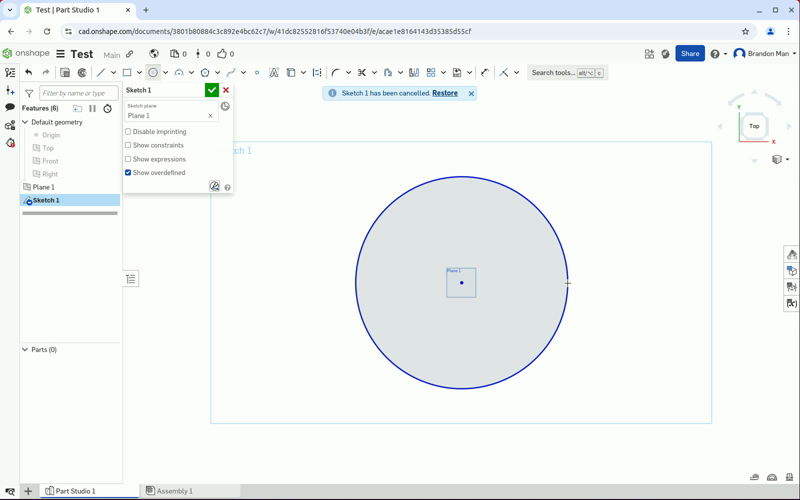
mouse_move(461, 282)
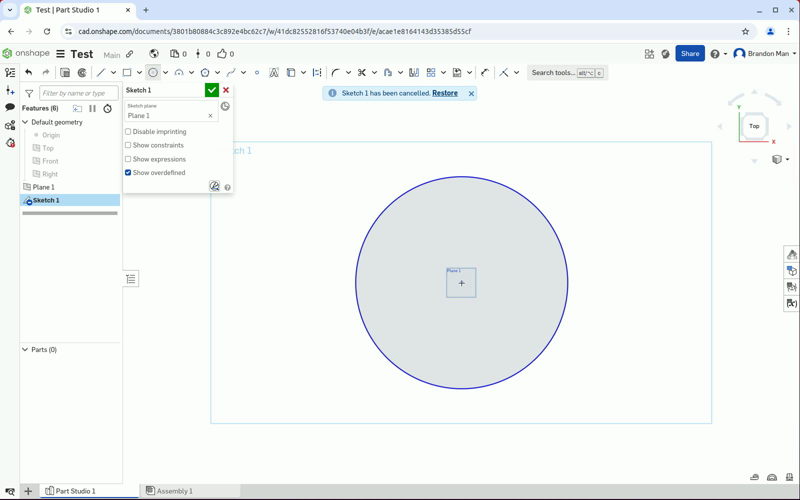
click(461, 282)
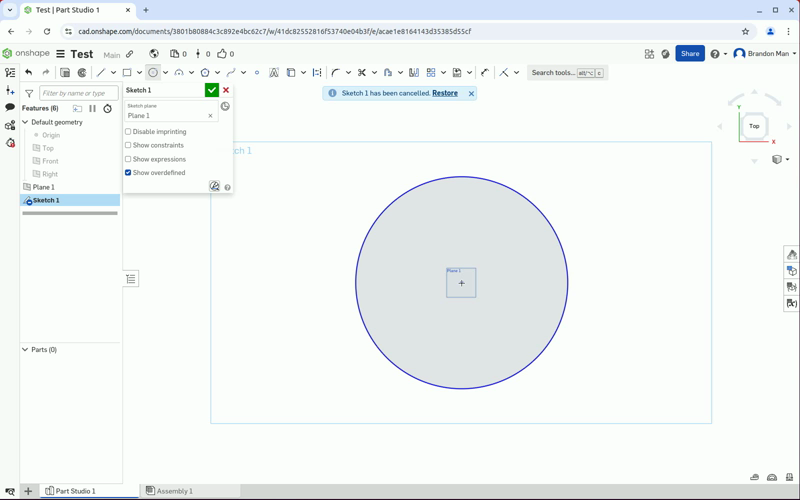
key_up(shift)
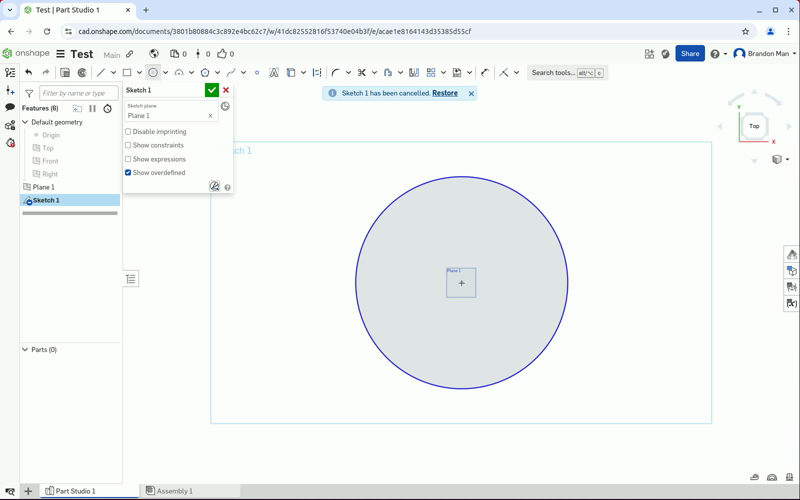
mouse_move(563, 282)
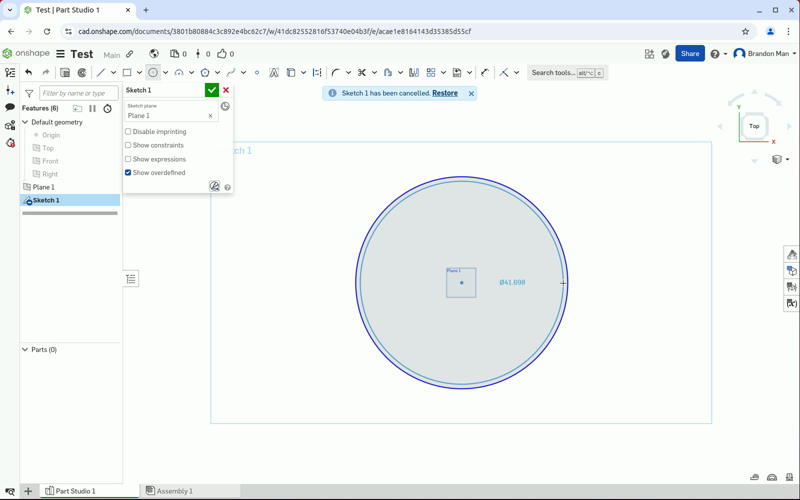
scroll(6)
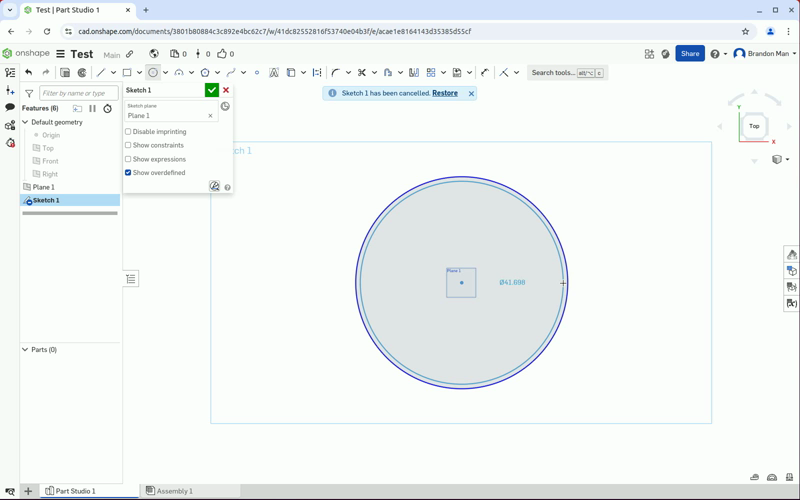
scroll(6)
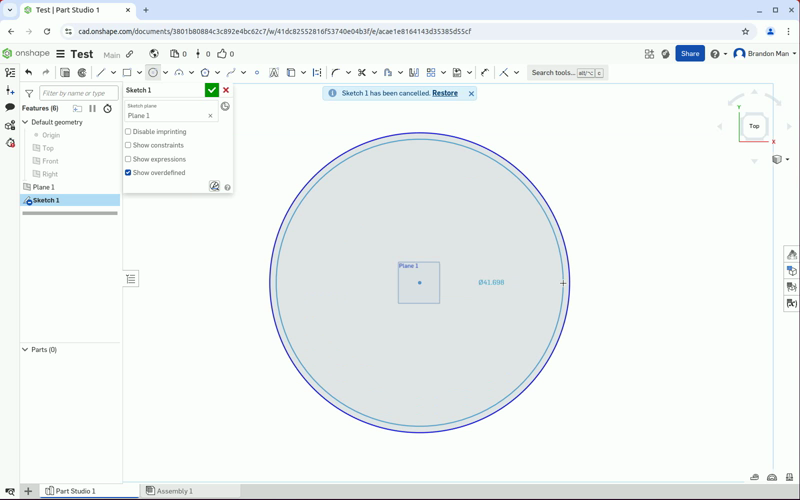
scroll(6)
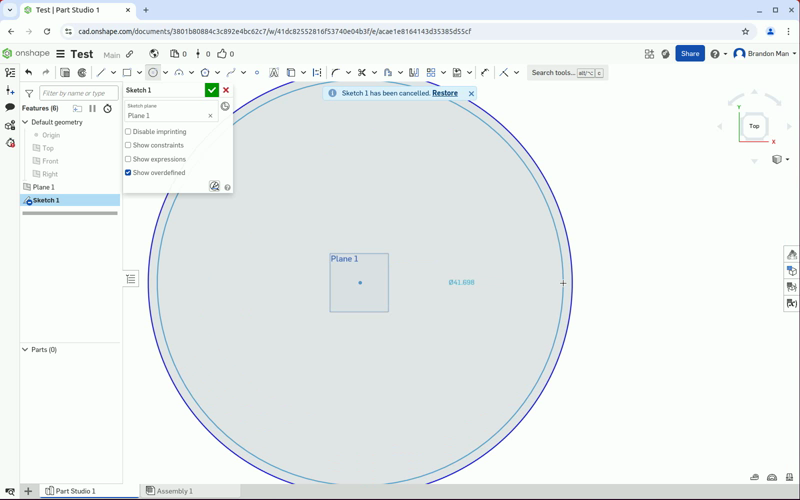
scroll(6)
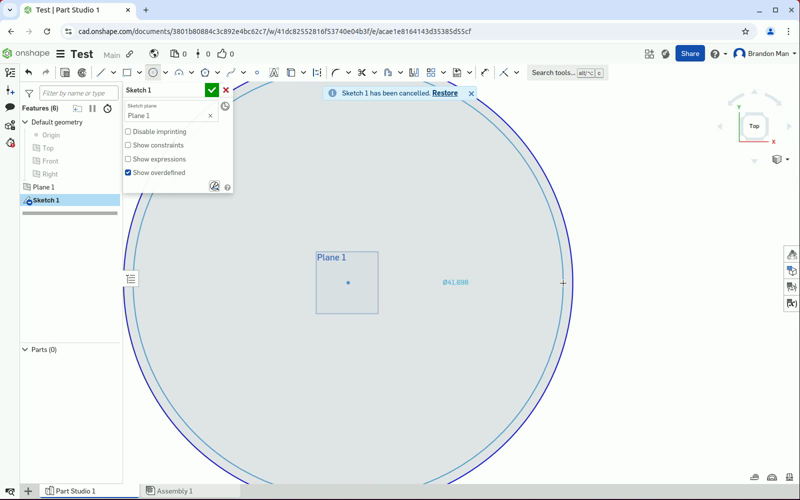
scroll(6)
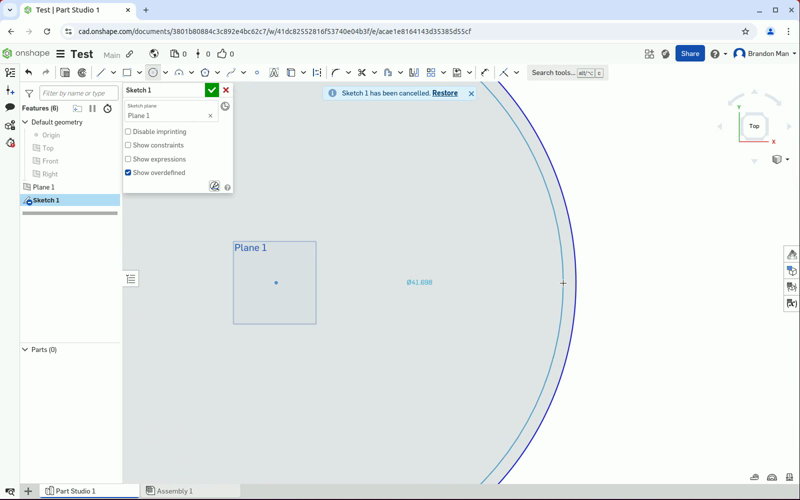
scroll(6)
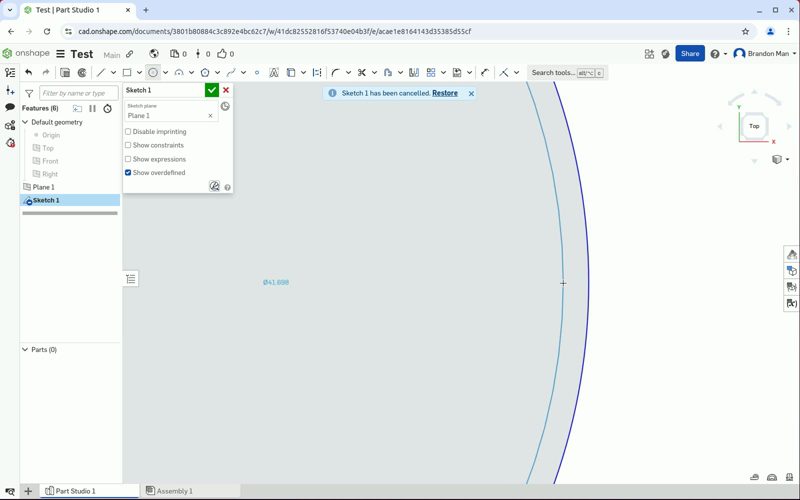
scroll(6)
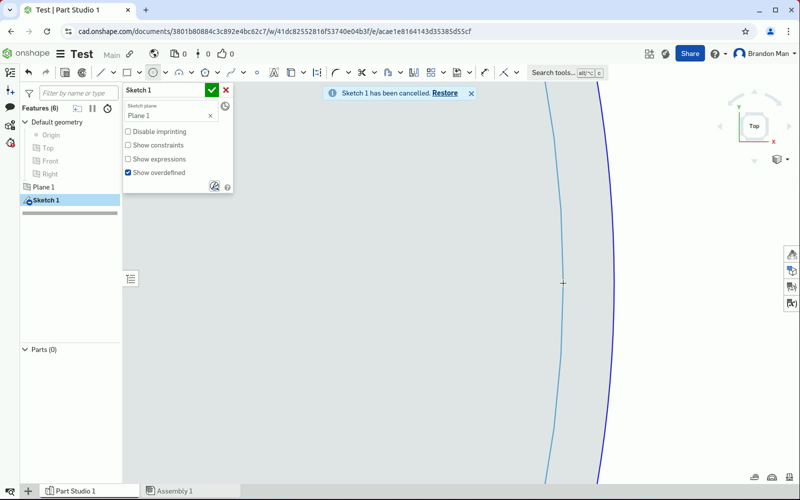
click(563, 282)
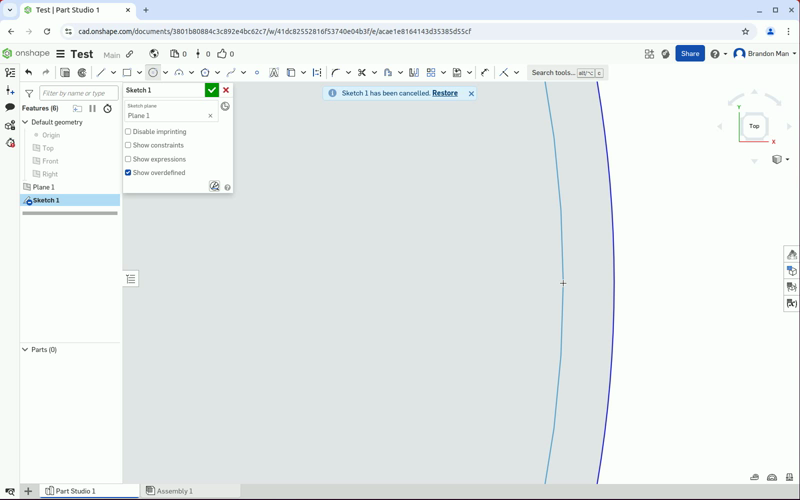
scroll(-6)
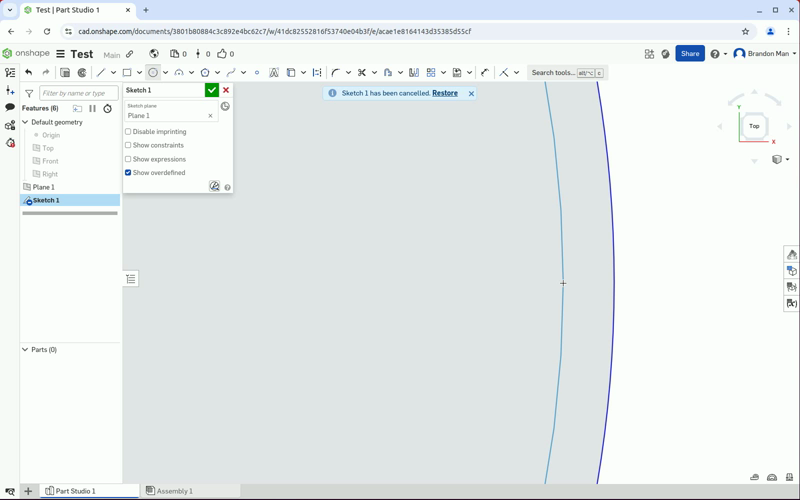
scroll(-6)
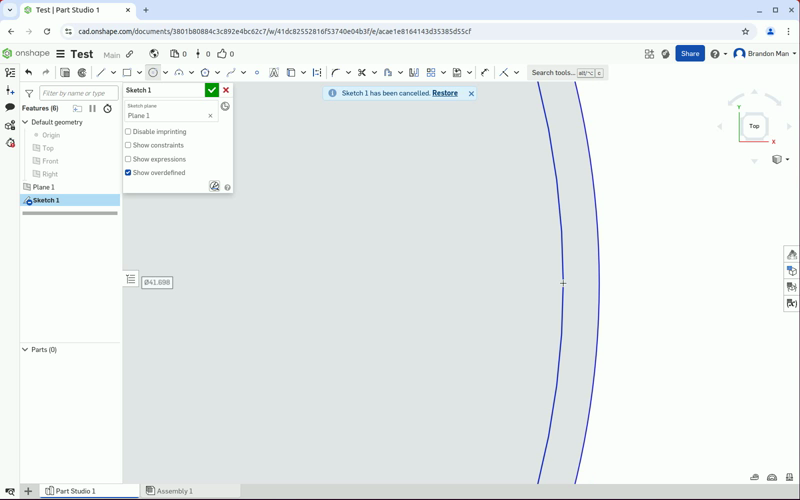
scroll(-6)
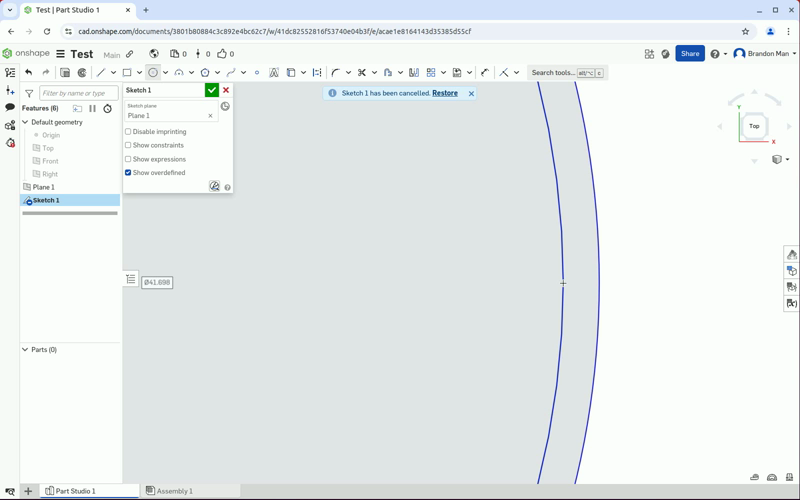
scroll(-6)
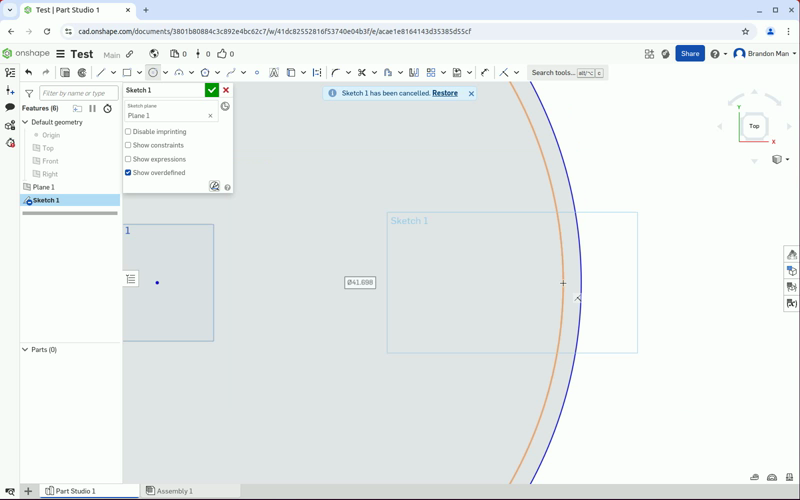
scroll(-6)
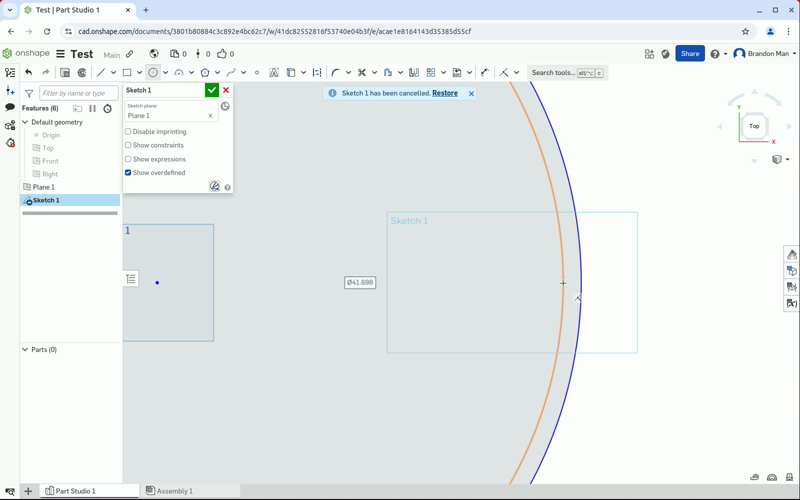
scroll(-6)
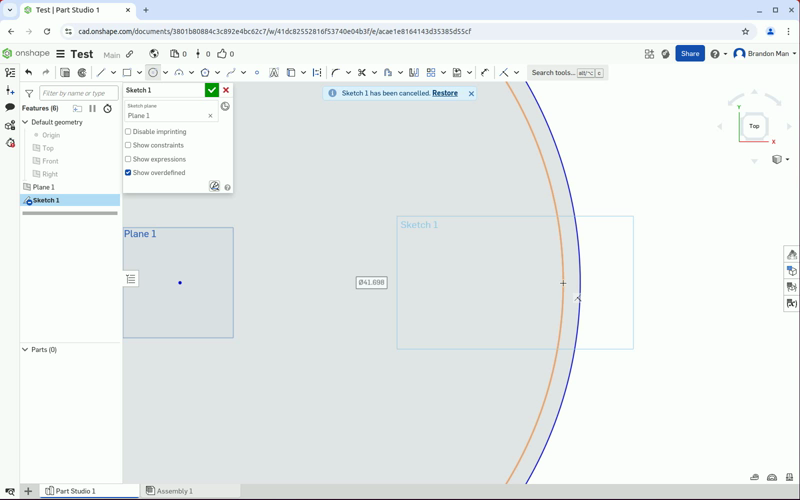
scroll(-6)
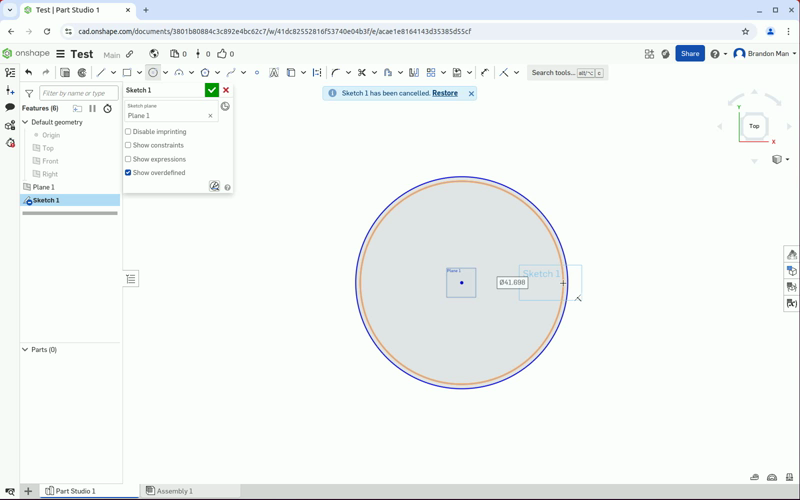
key(esc)
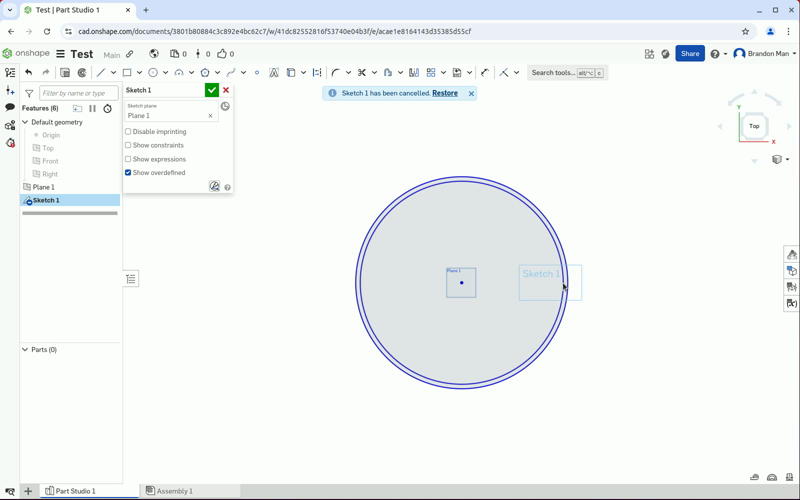
mouse_move(498, 186)
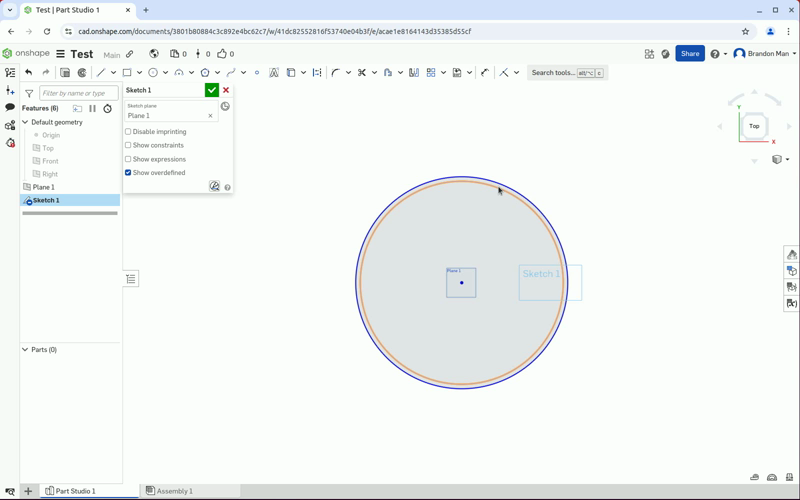
click(498, 186)
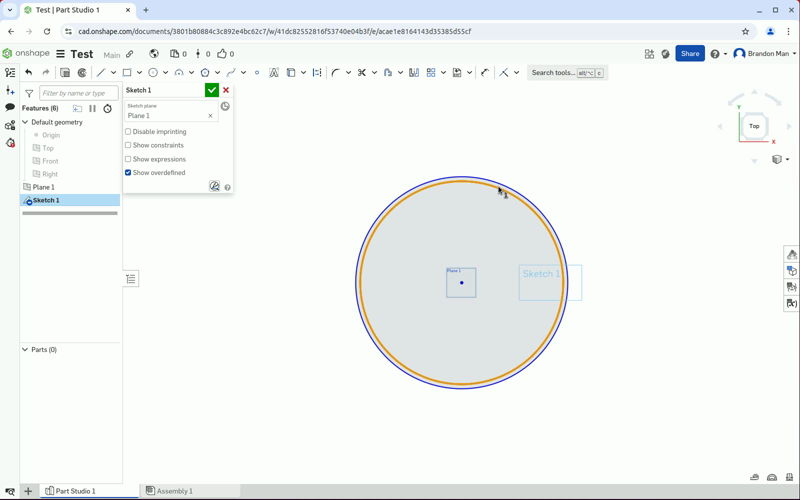
mouse_move(73, 352)
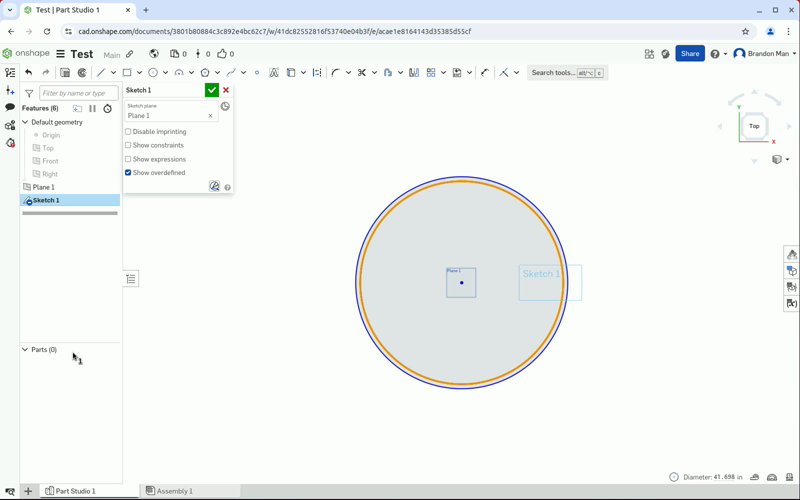
key(shift+y)
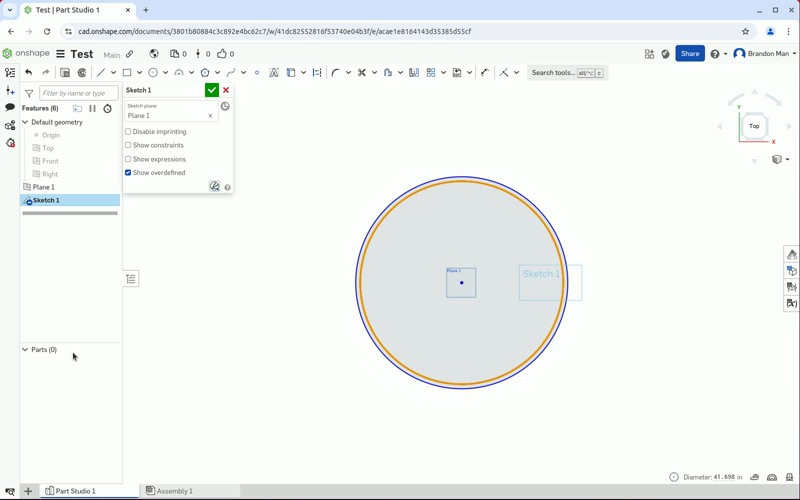
key(shift+e)
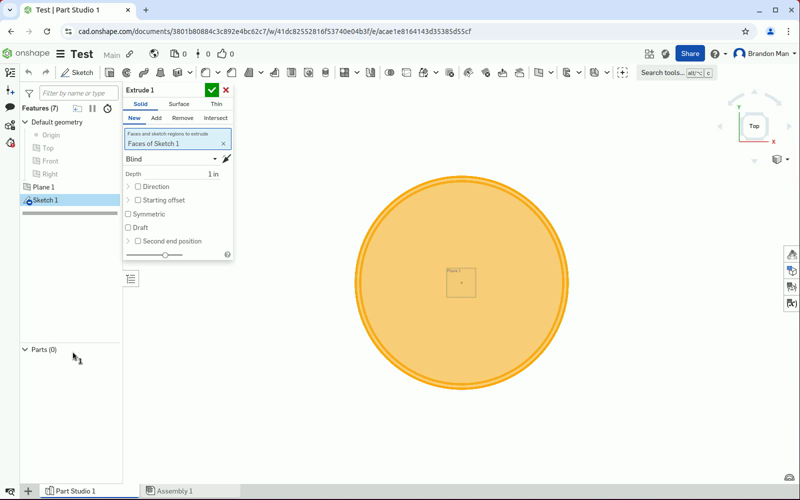
mouse_move(143, 106)
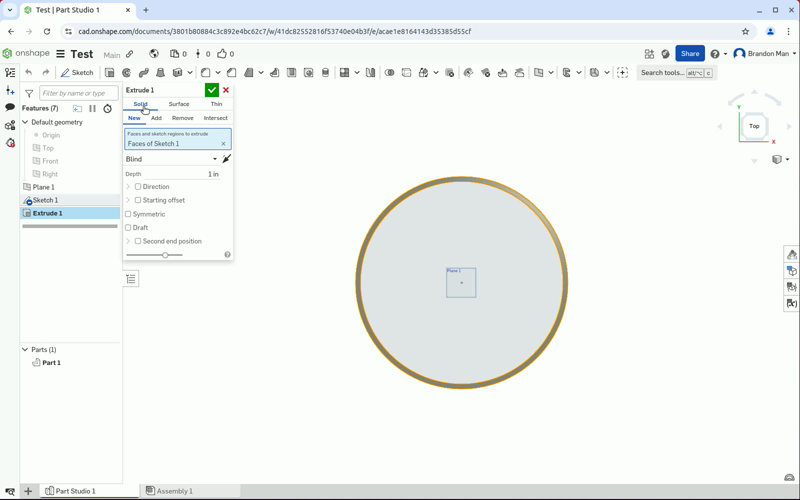
click(143, 106)
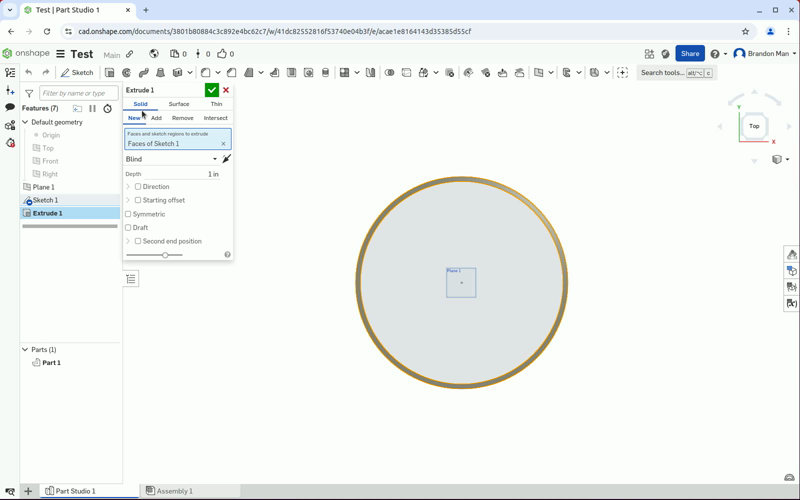
mouse_move(137, 120)
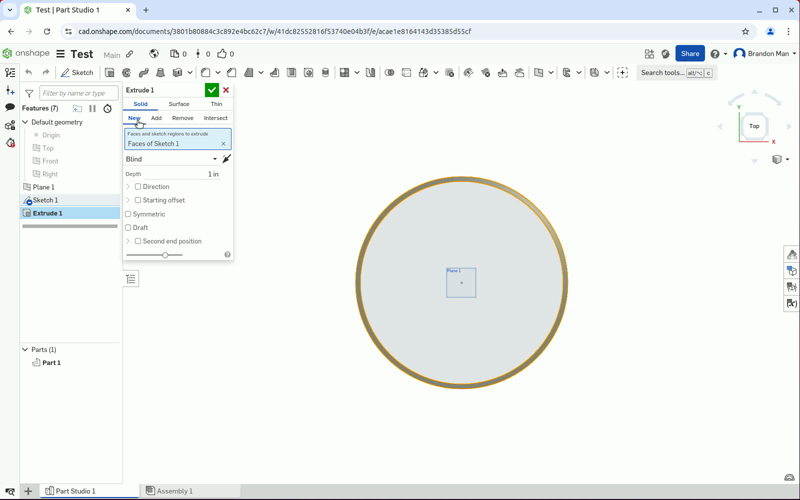
click(137, 120)
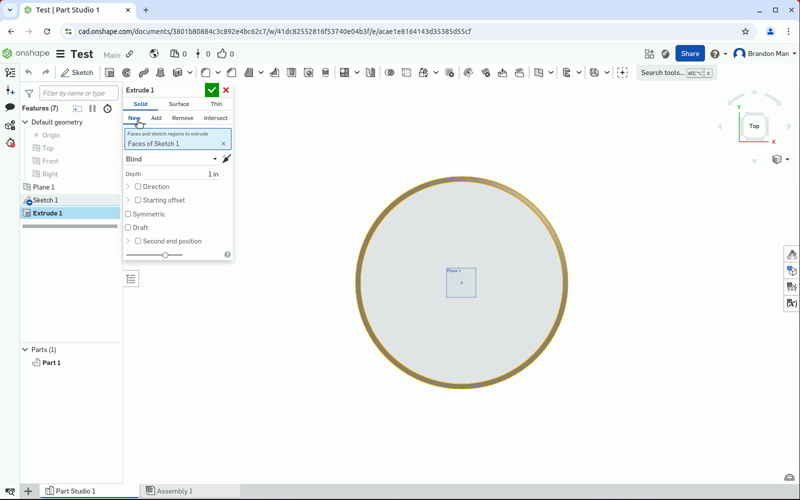
key(tab, 4)
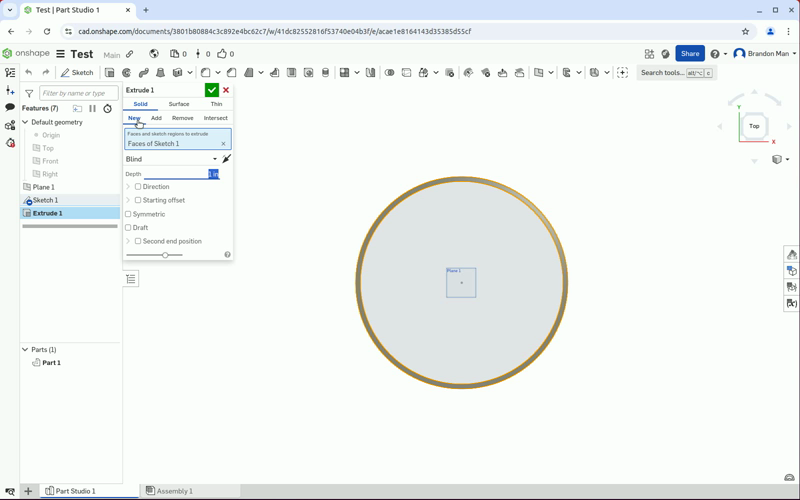
text(7.462)
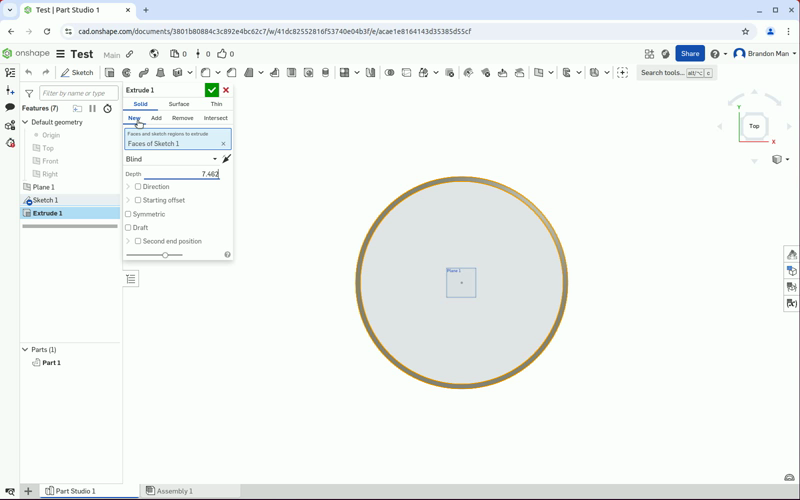
key(enter)
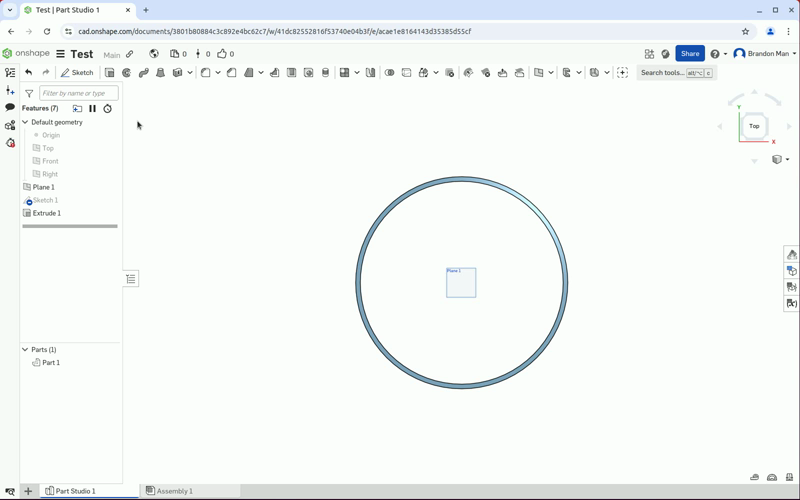
key(shift+h)
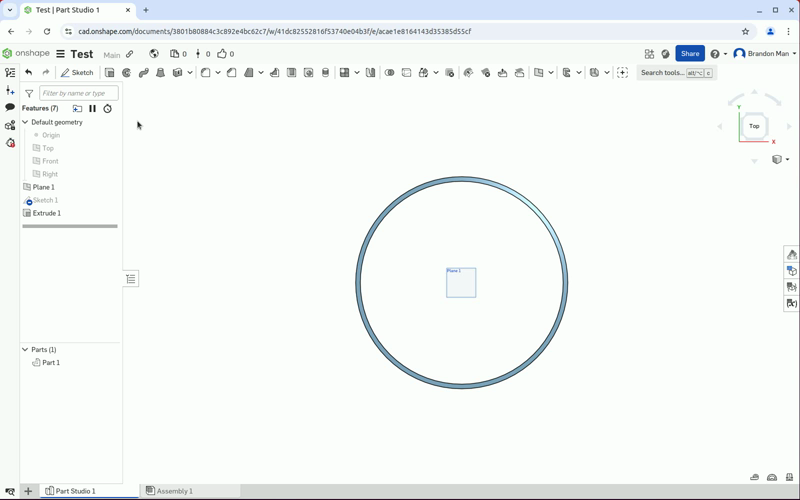
key(shift+h)
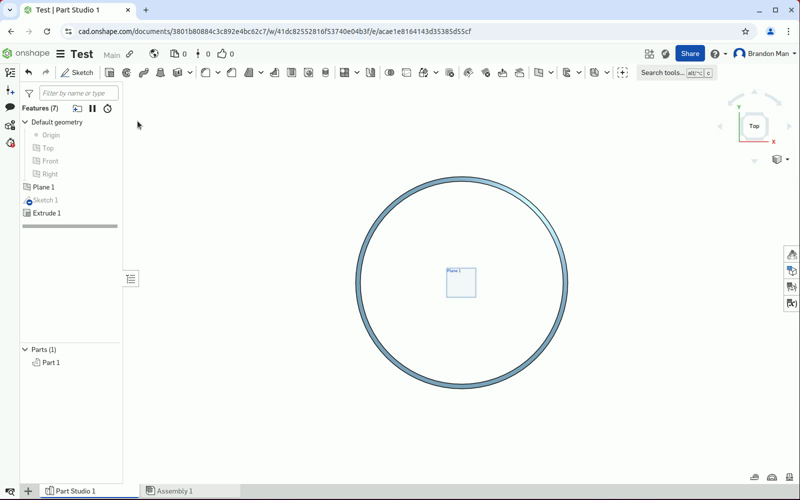
mouse_move(73, 189)
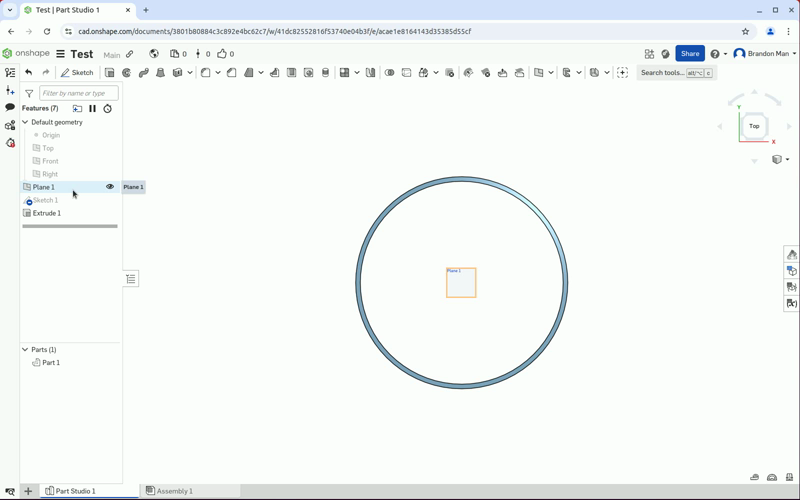
click(73, 189)
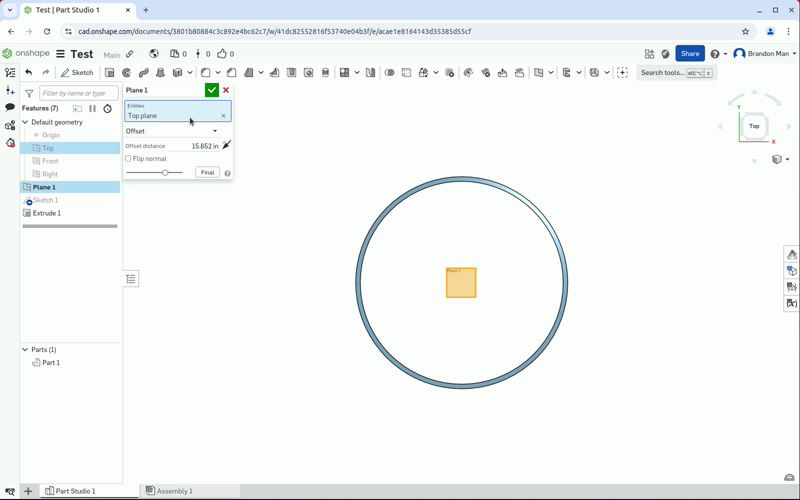
mouse_move(229, 92)
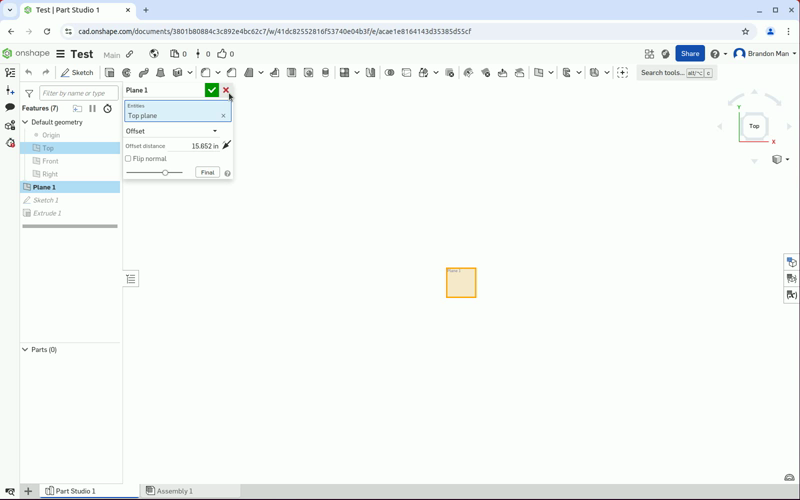
click(229, 92)
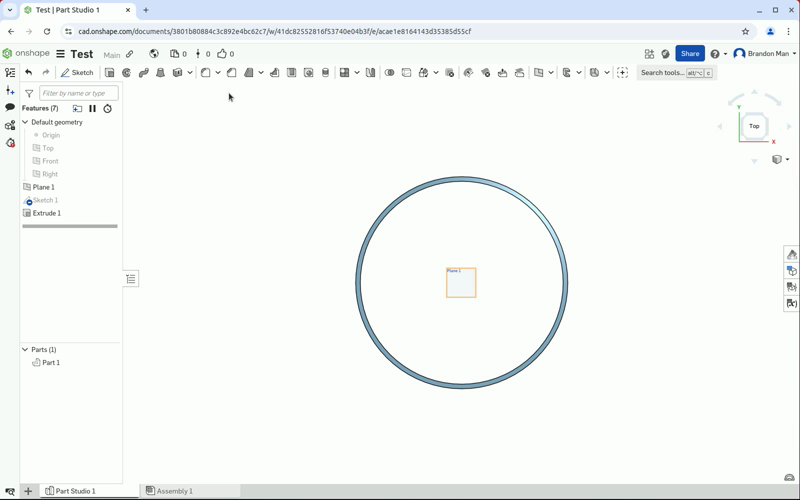
mouse_move(541, 75)
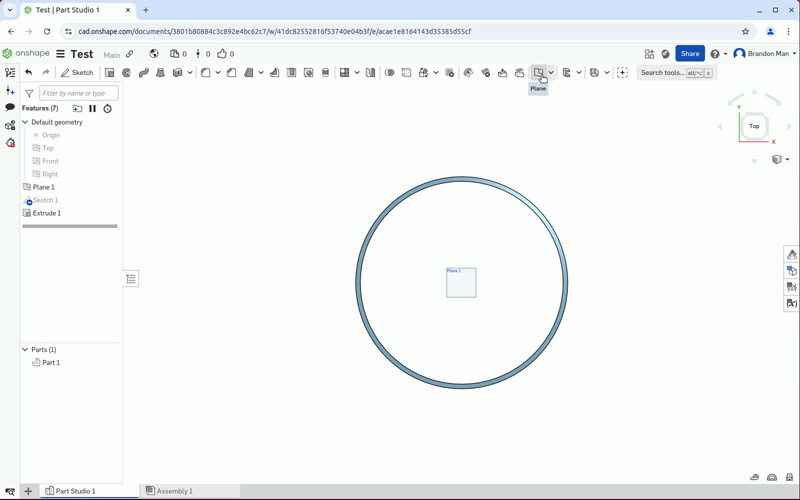
click(541, 75)
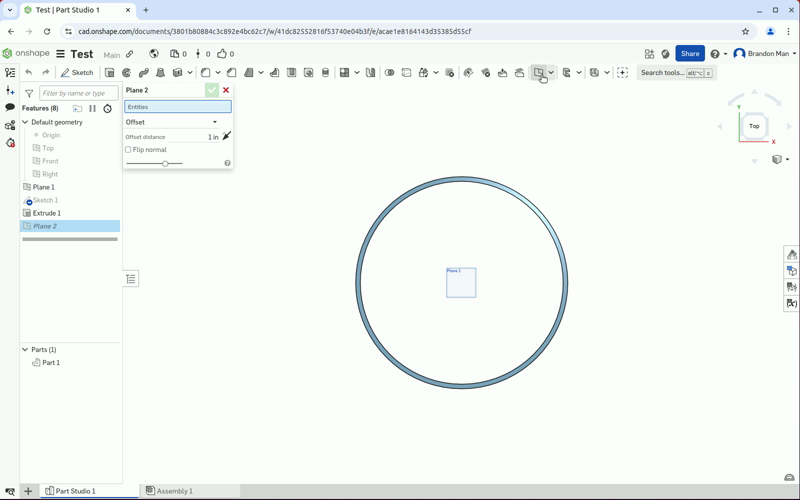
mouse_move(73, 150)
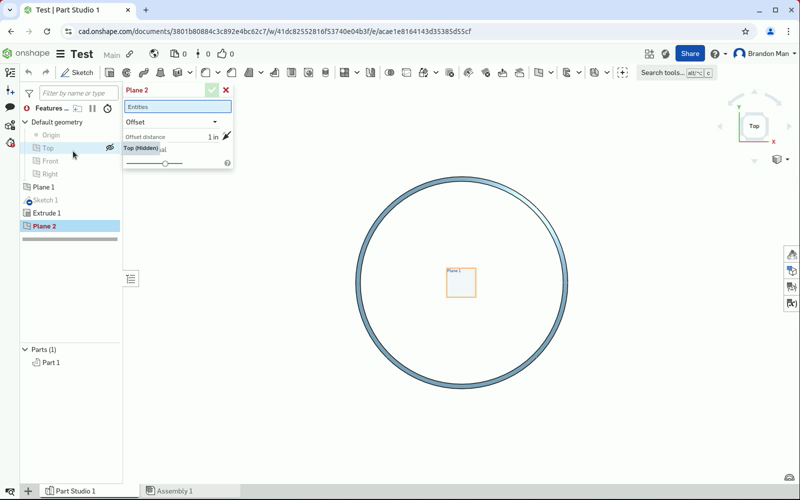
click(73, 150)
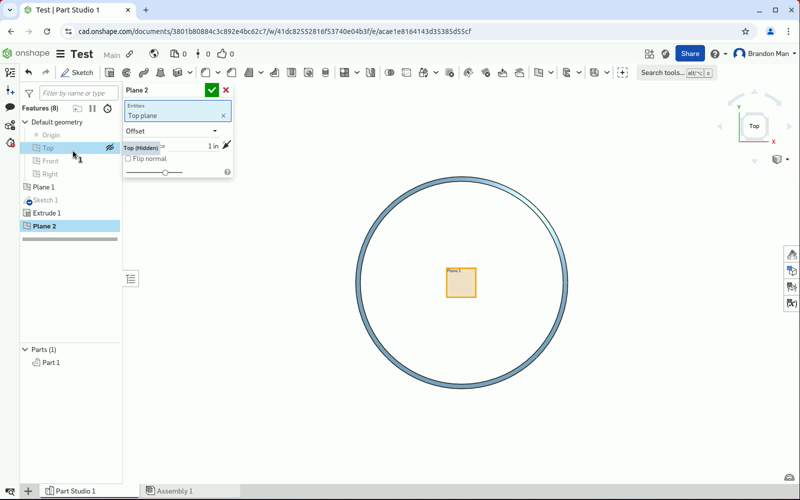
key(tab, 2)
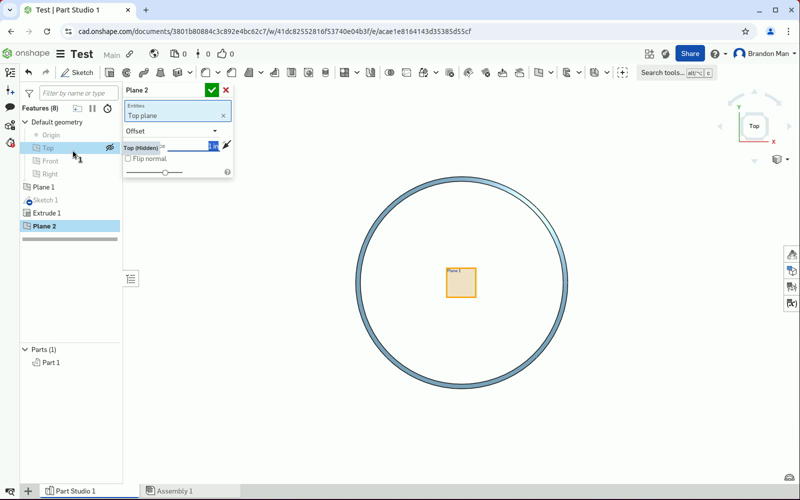
text(23.108)
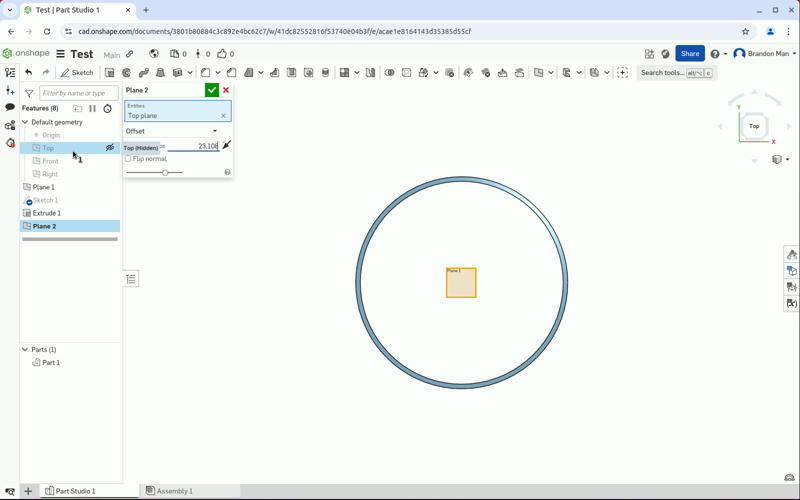
key(enter, 2)
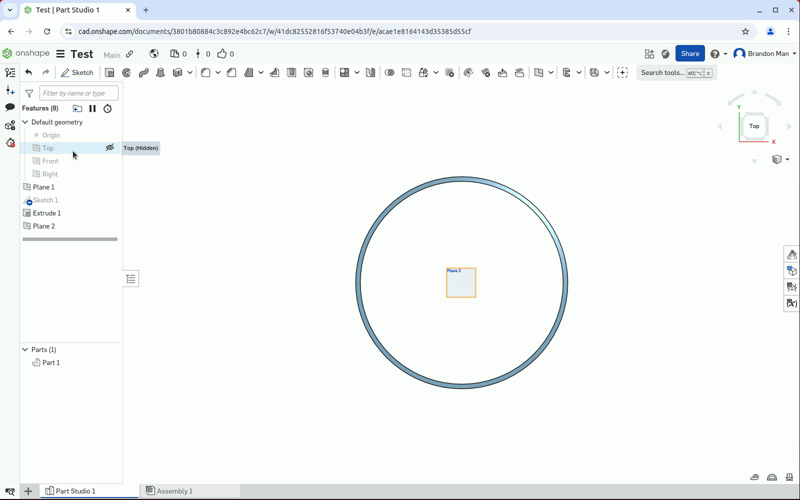
key(shift+s)
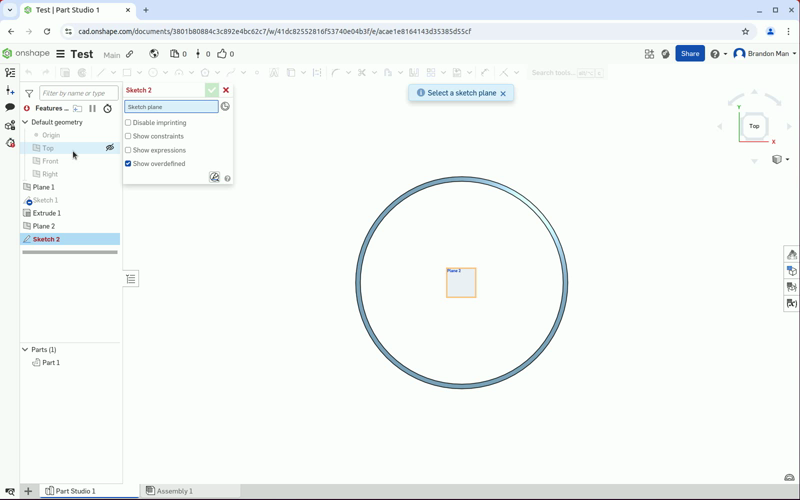
mouse_move(73, 228)
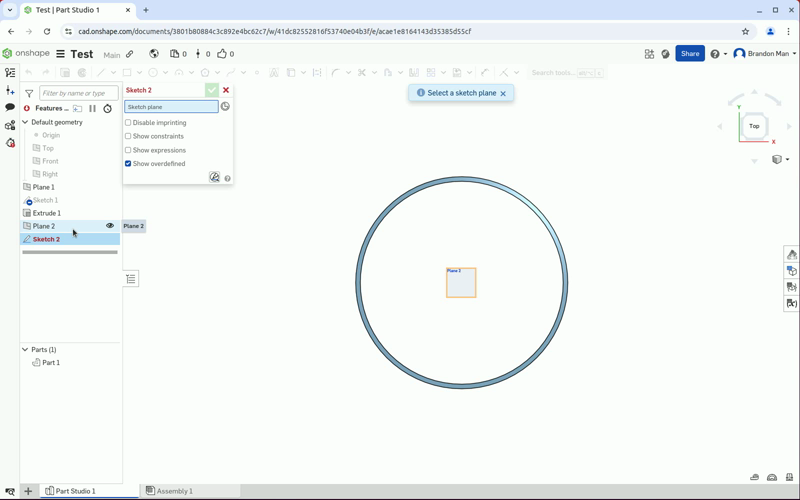
click(73, 228)
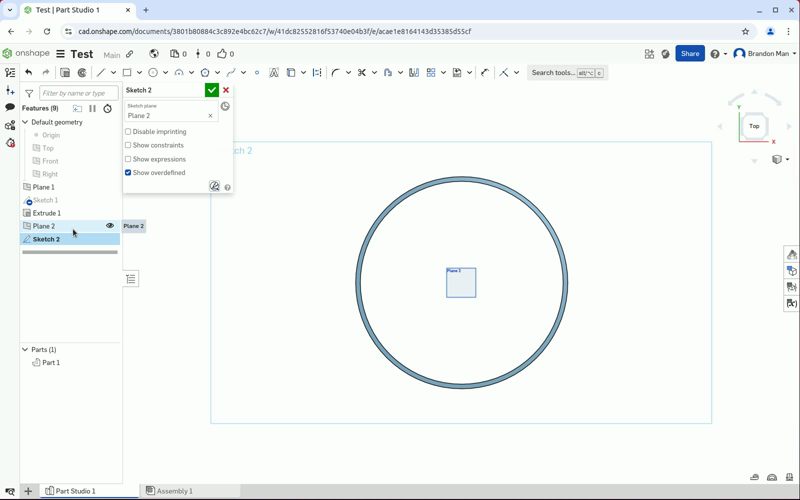
mouse_move(73, 352)
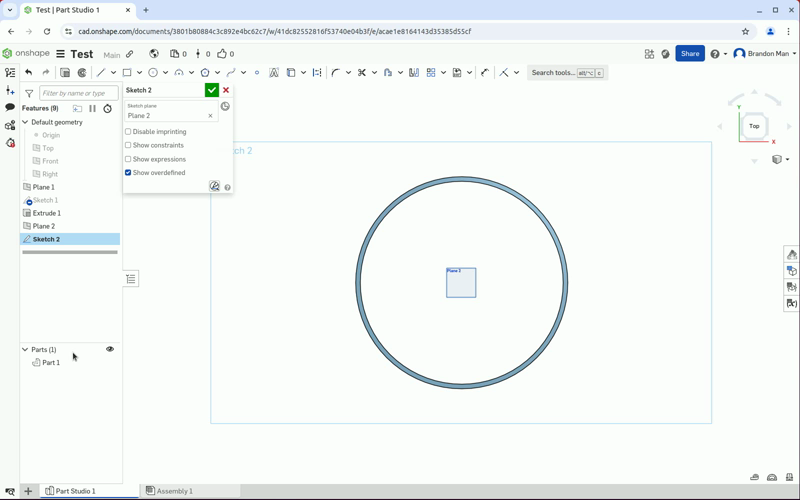
key(y)
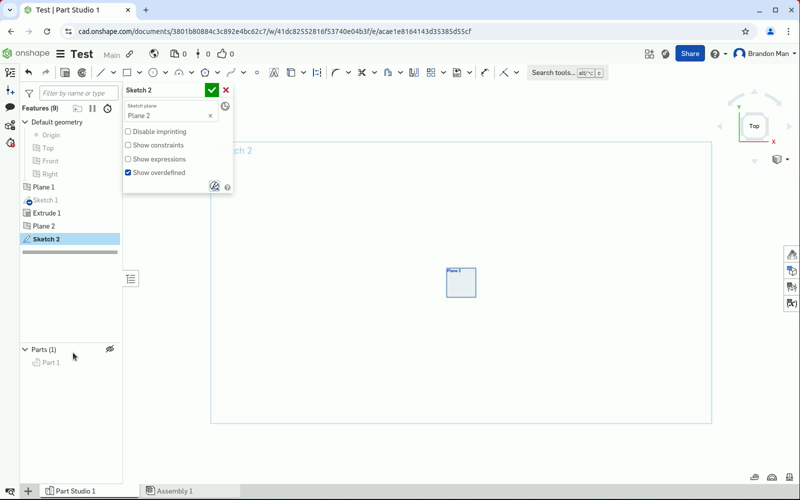
key(c)
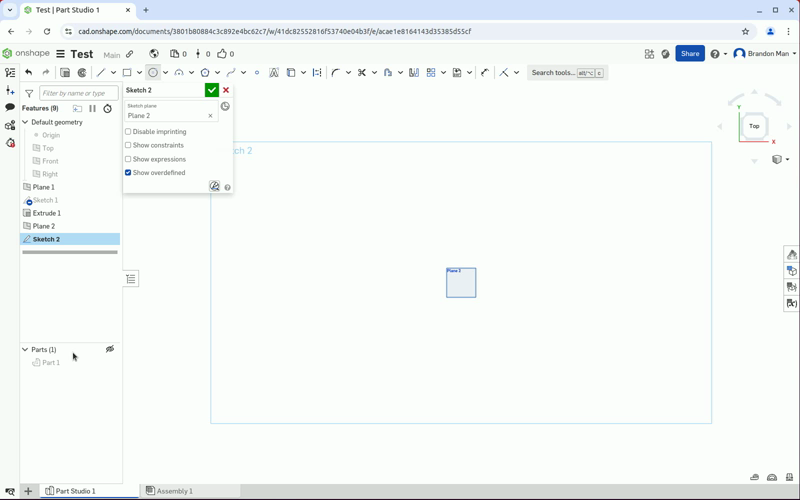
key_down(shift)
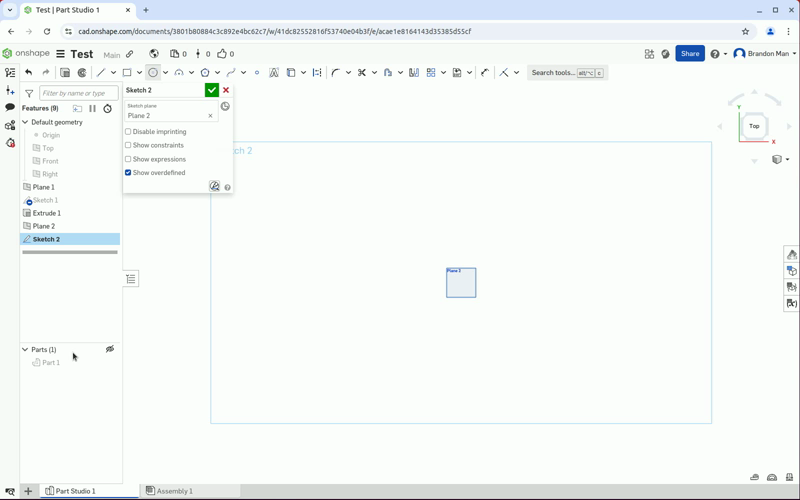
mouse_move(461, 282)
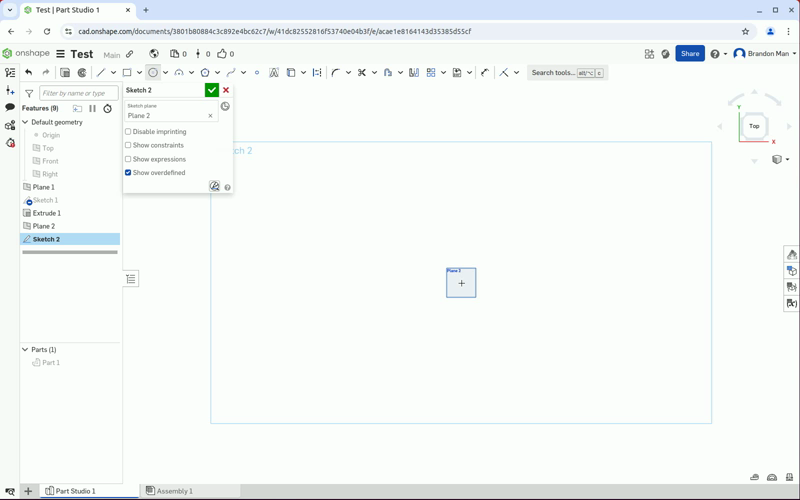
click(461, 282)
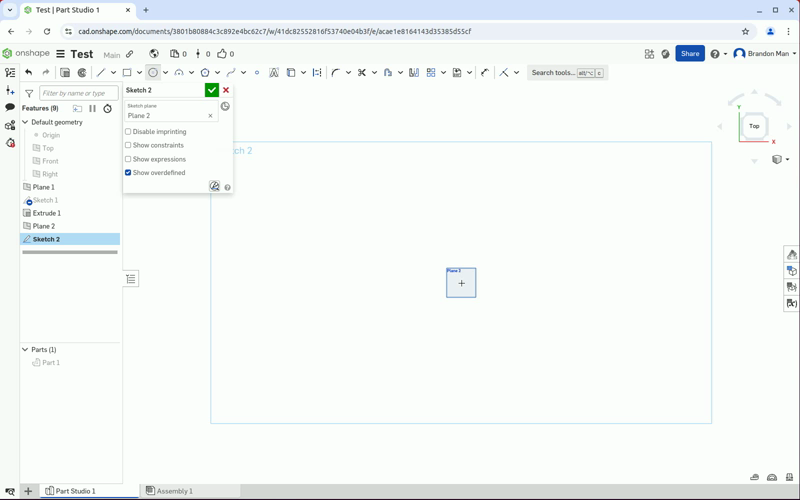
key_up(shift)
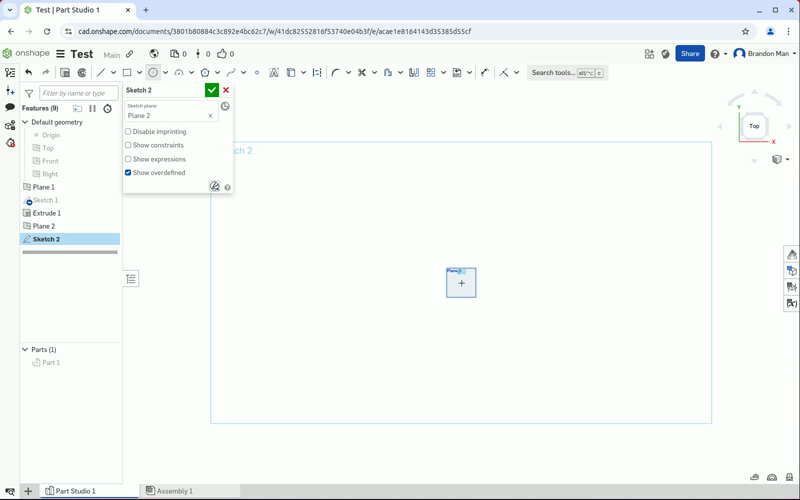
mouse_move(567, 282)
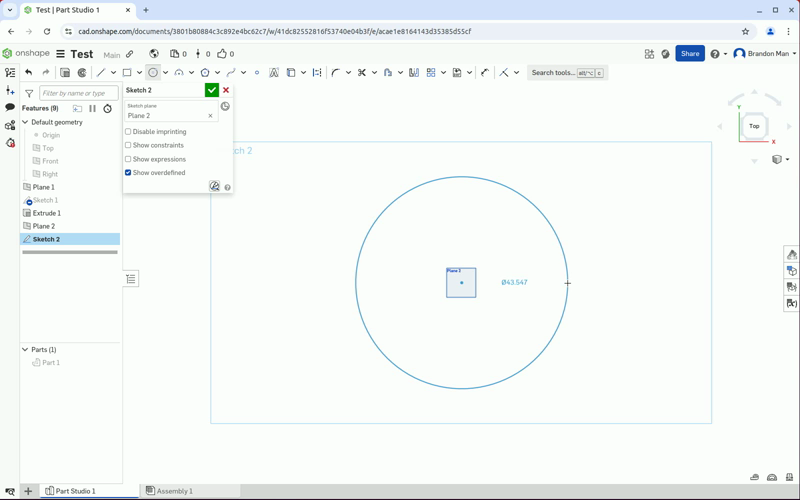
click(567, 282)
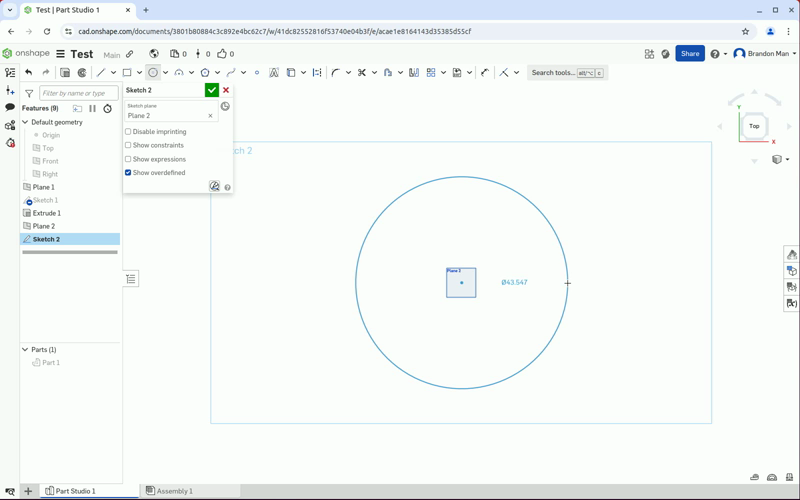
key(esc)
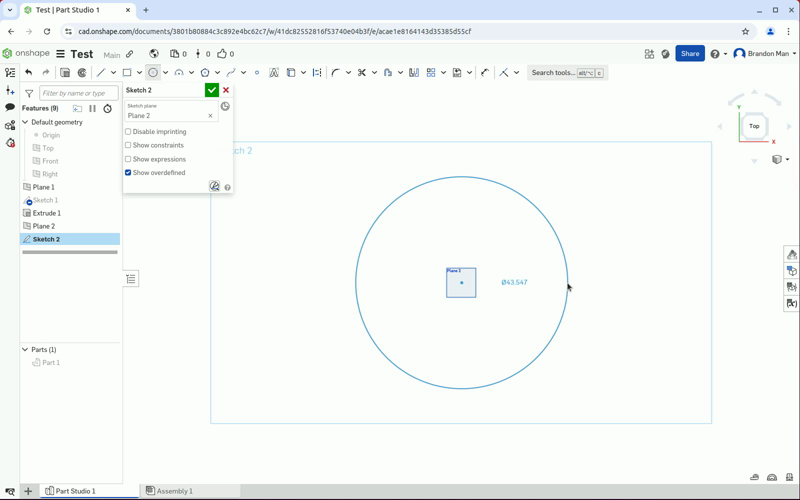
key(c)
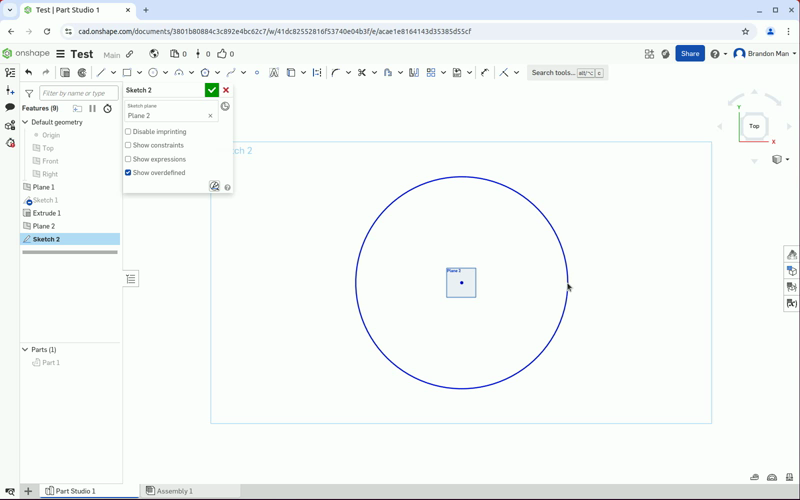
key_down(shift)
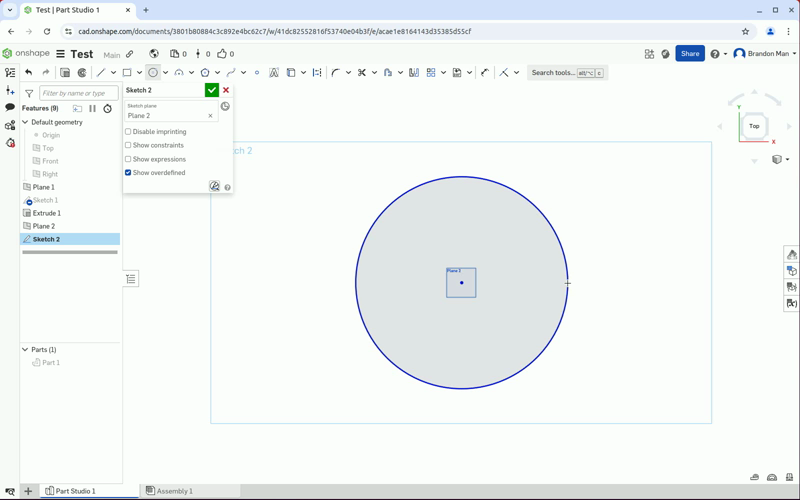
mouse_move(461, 282)
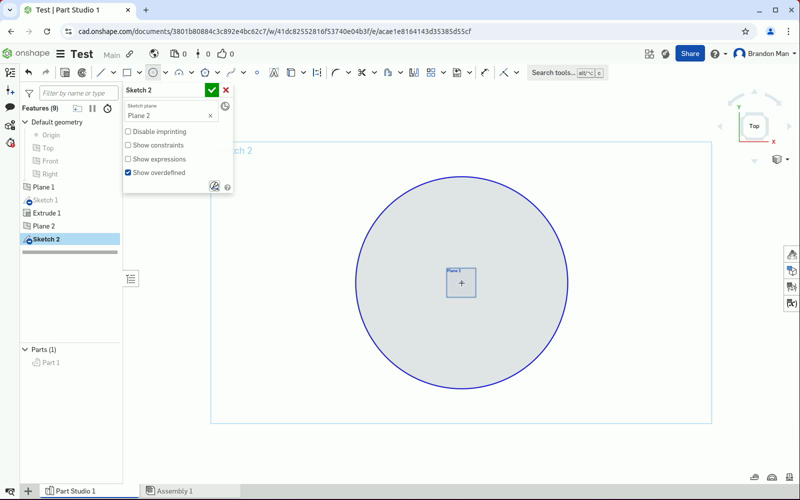
click(461, 282)
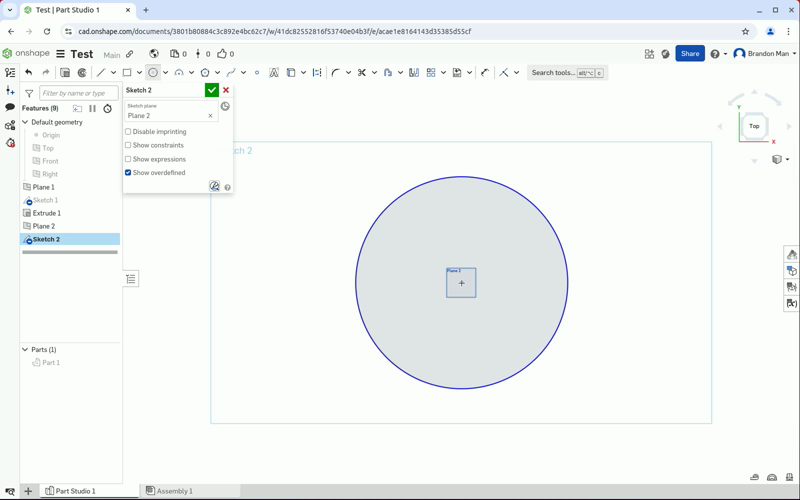
key_up(shift)
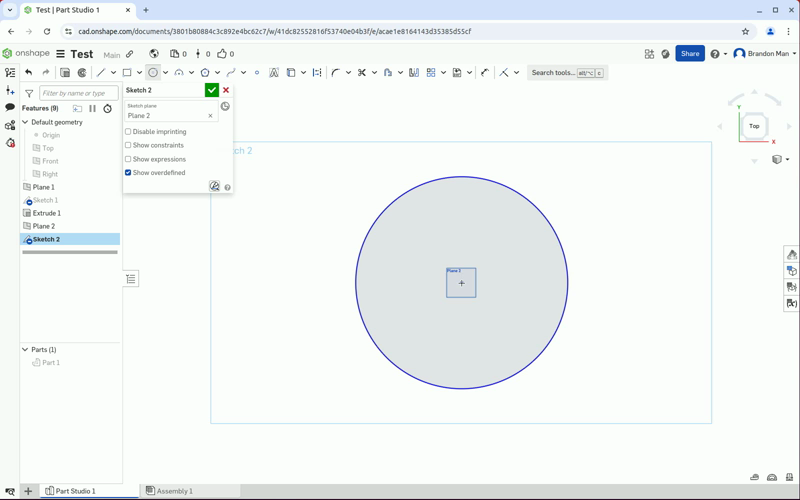
mouse_move(563, 282)
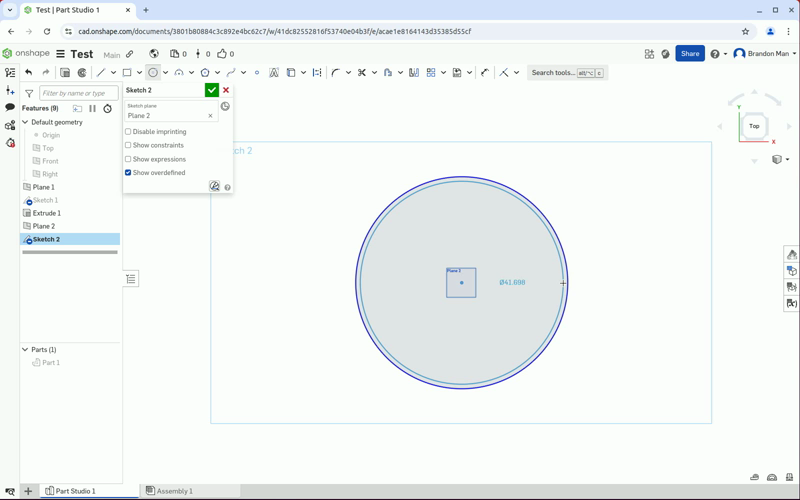
scroll(6)
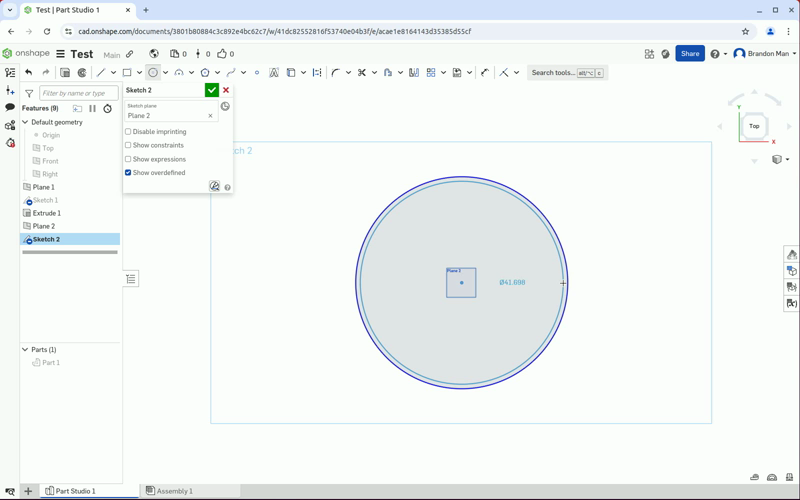
scroll(6)
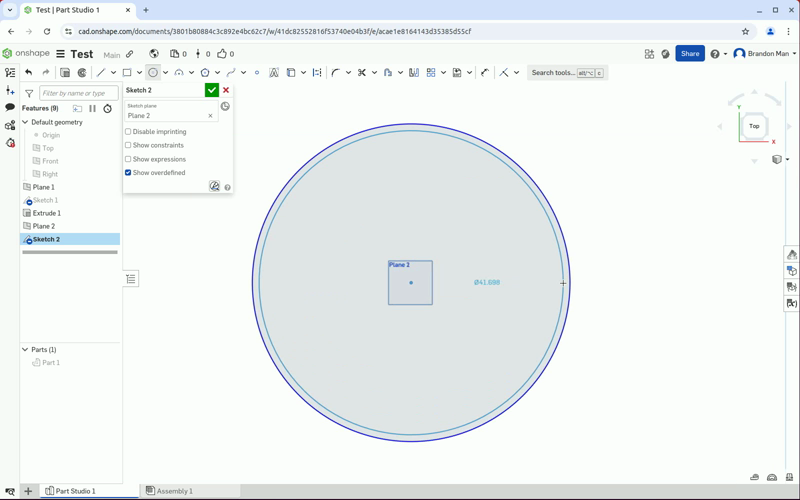
scroll(6)
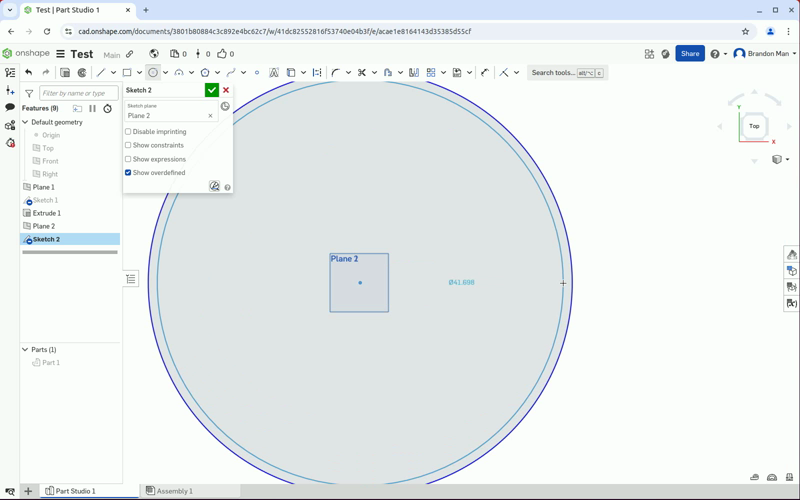
scroll(6)
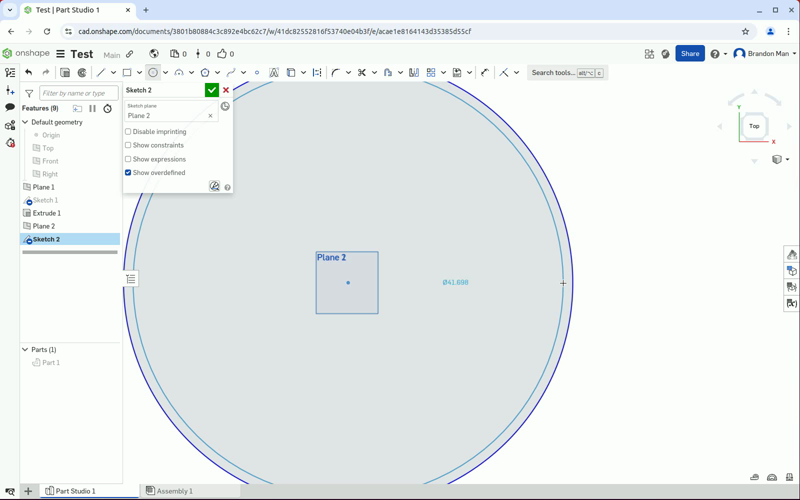
scroll(6)
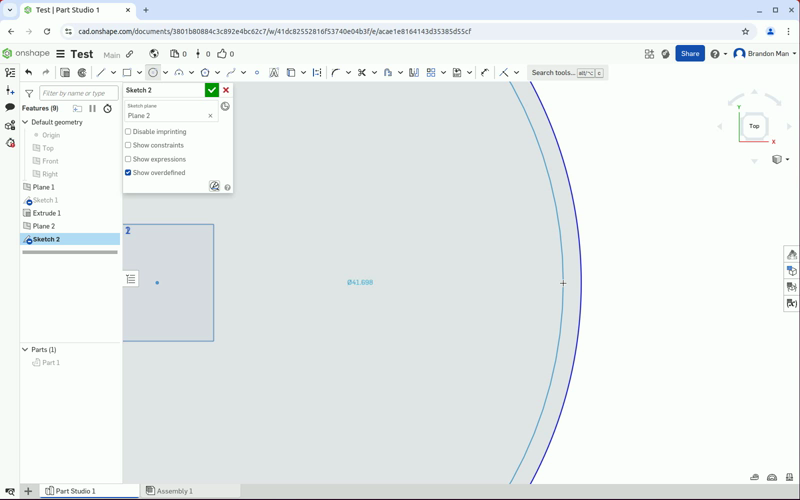
scroll(6)
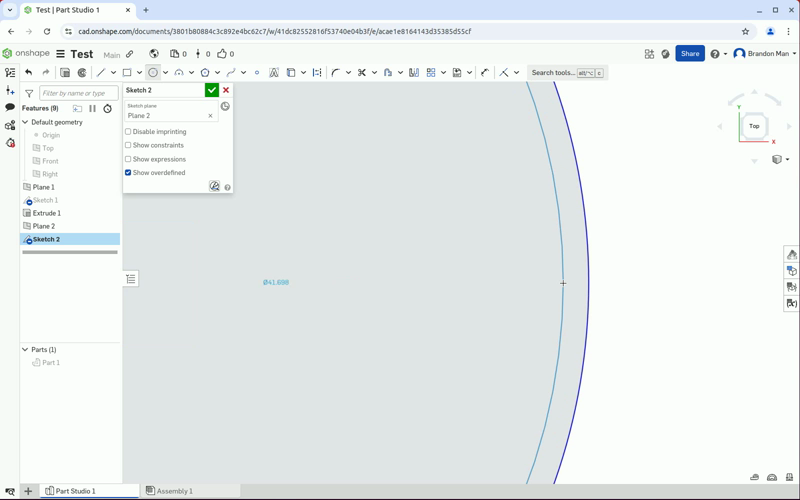
scroll(6)
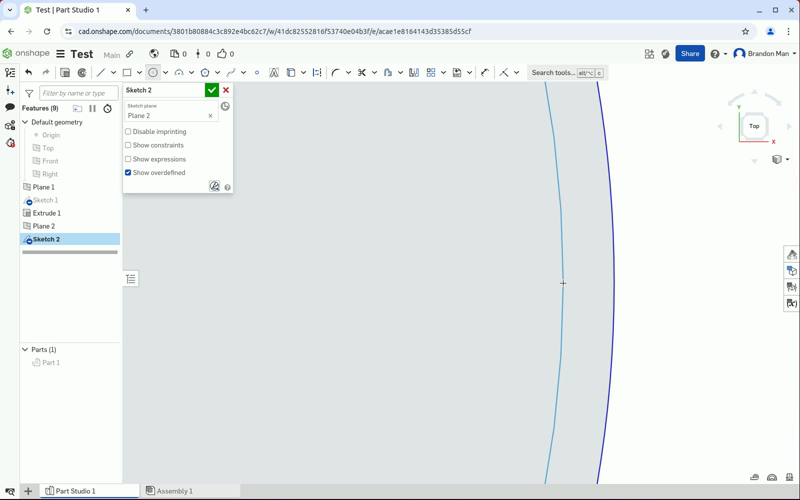
click(563, 282)
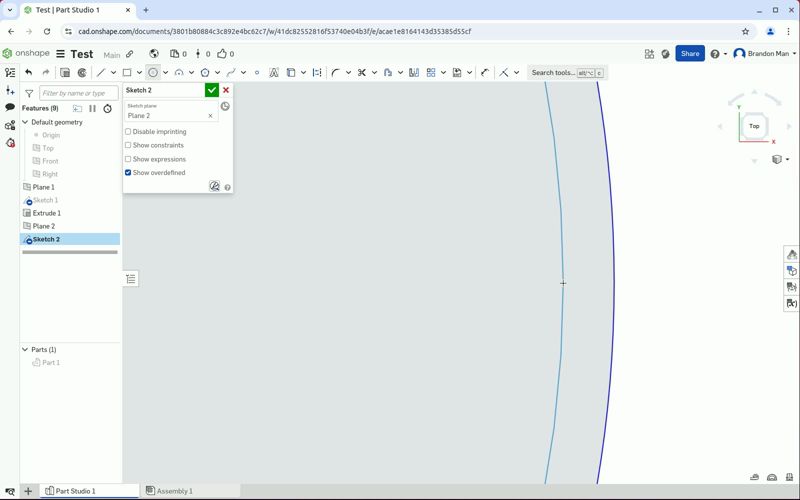
scroll(-6)
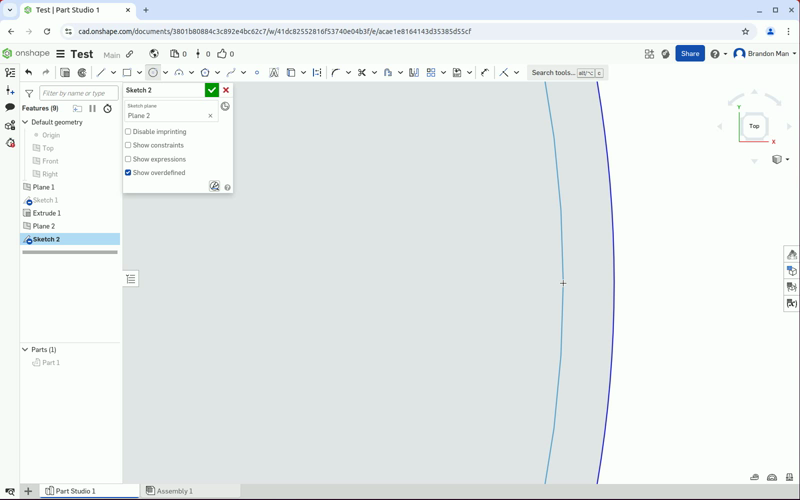
scroll(-6)
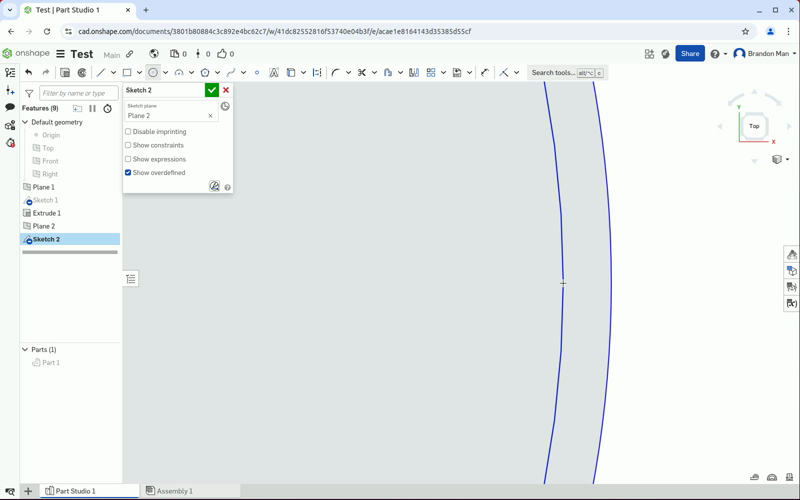
scroll(-6)
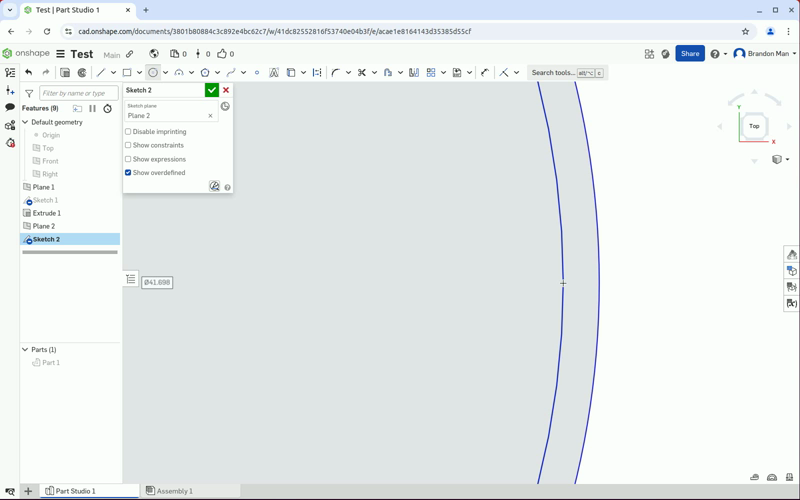
scroll(-6)
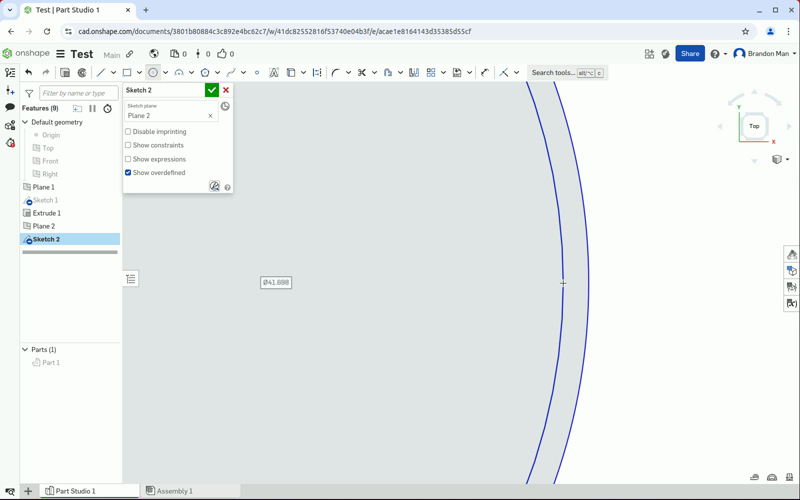
scroll(-6)
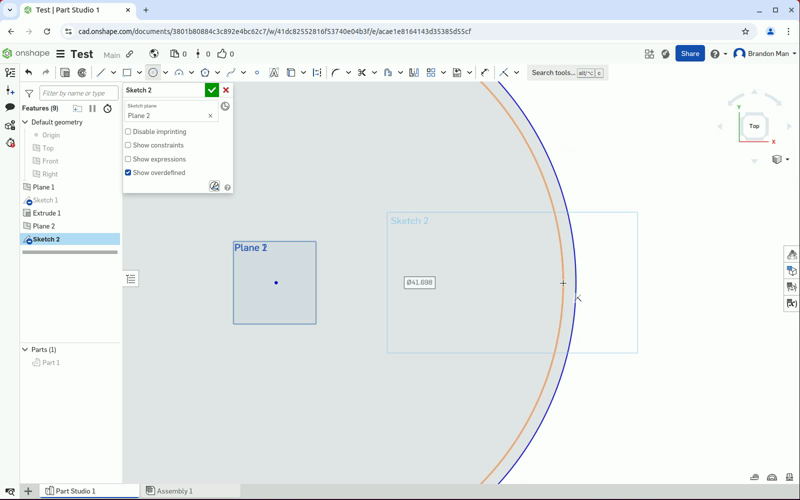
scroll(-6)
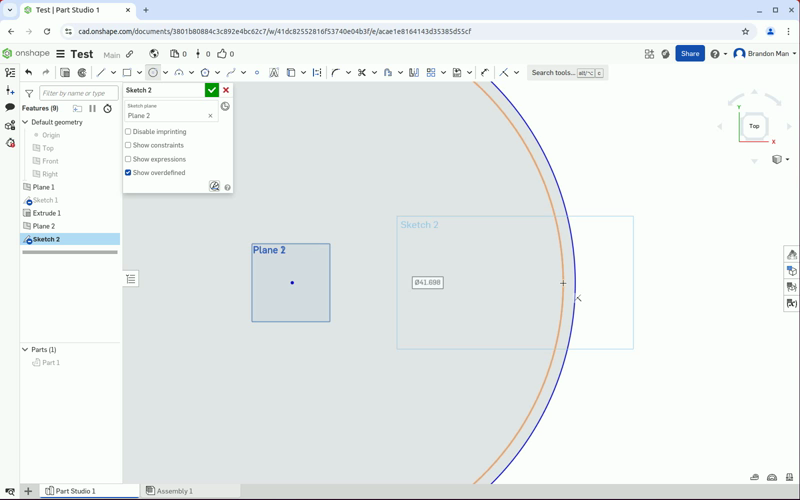
scroll(-6)
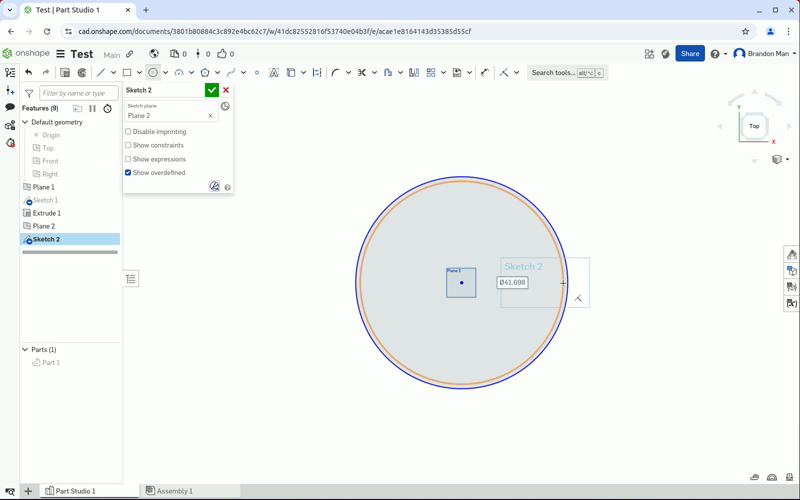
key(esc)
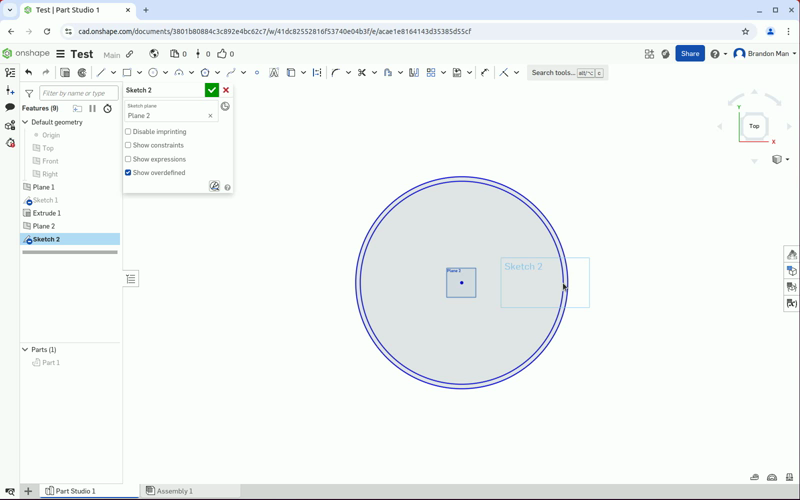
mouse_move(529, 204)
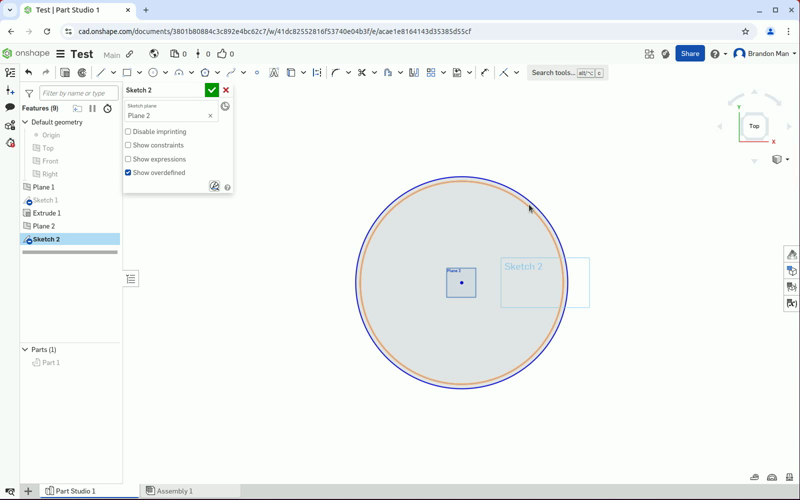
click(529, 204)
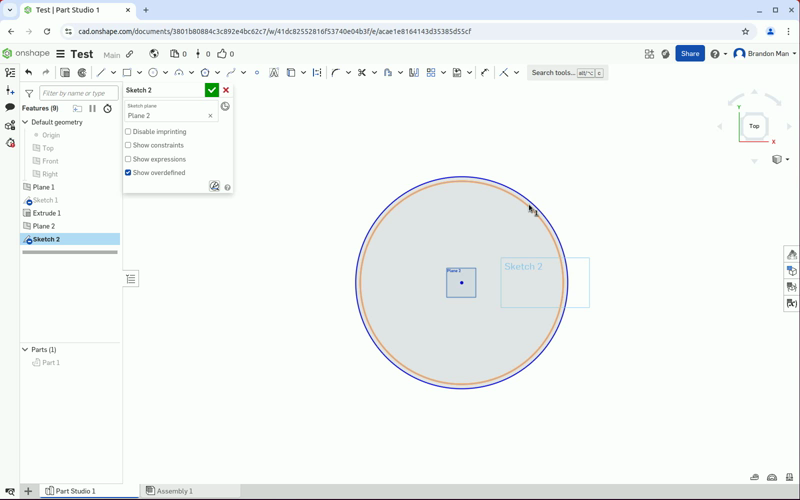
mouse_move(73, 352)
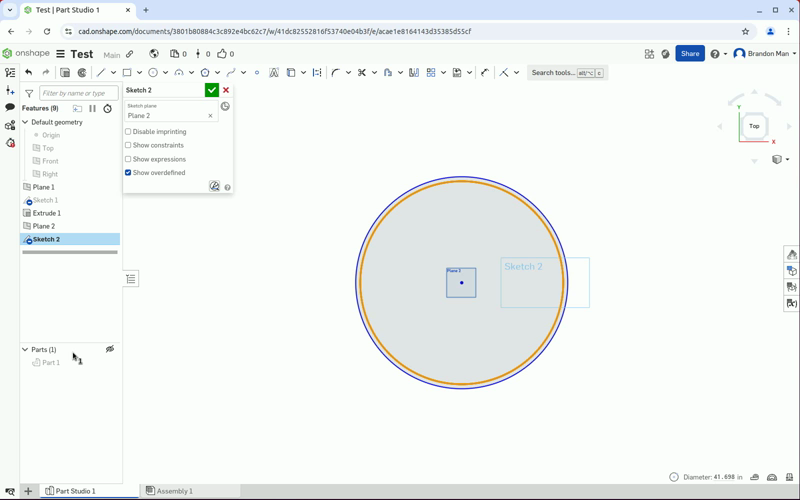
key(shift+y)
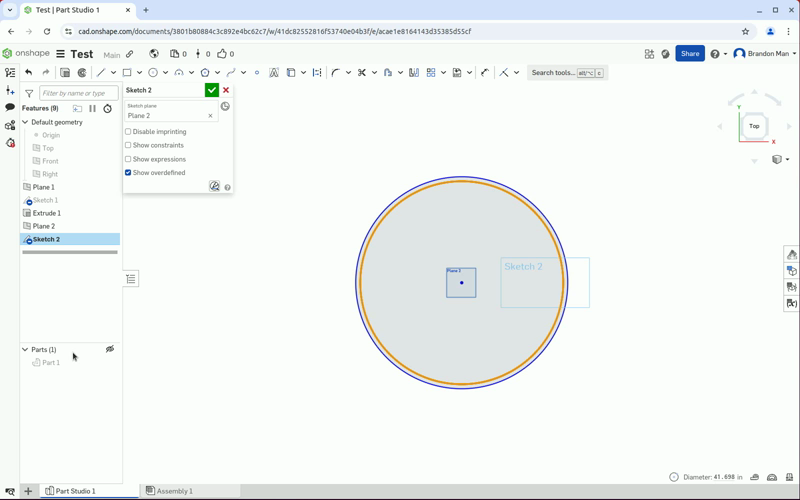
key(shift+e)
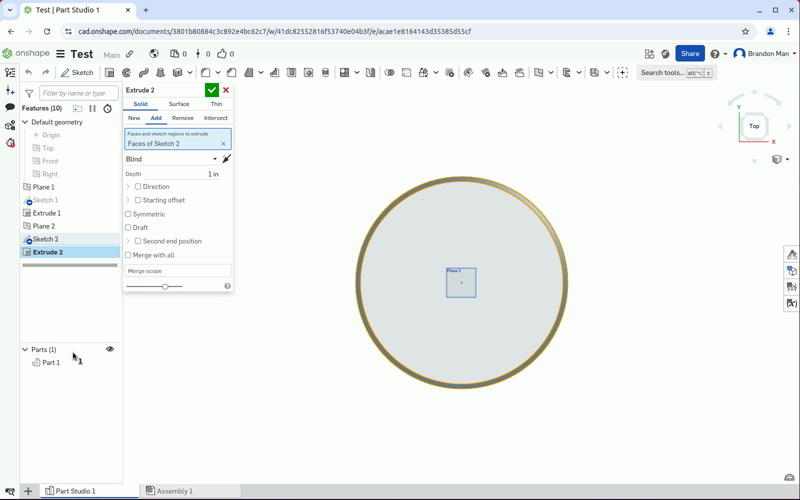
mouse_move(143, 106)
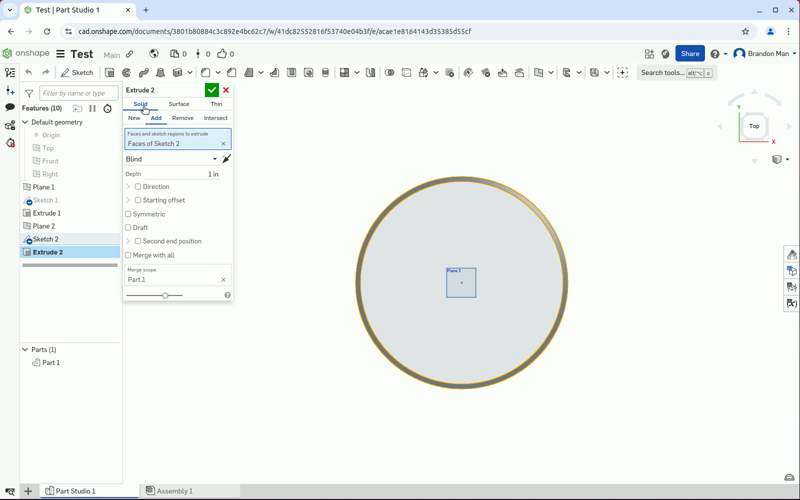
click(143, 106)
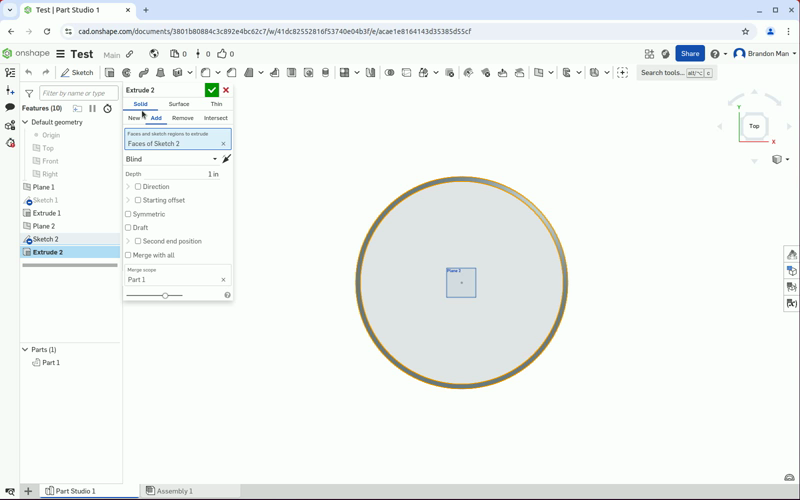
mouse_move(137, 120)
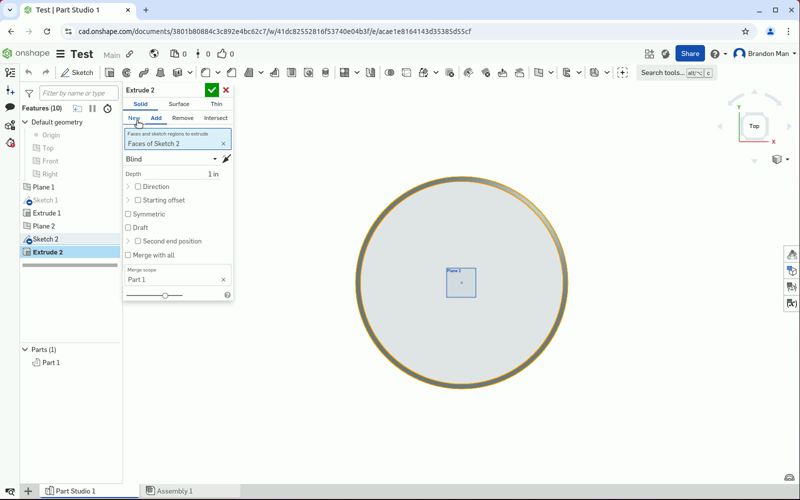
click(137, 120)
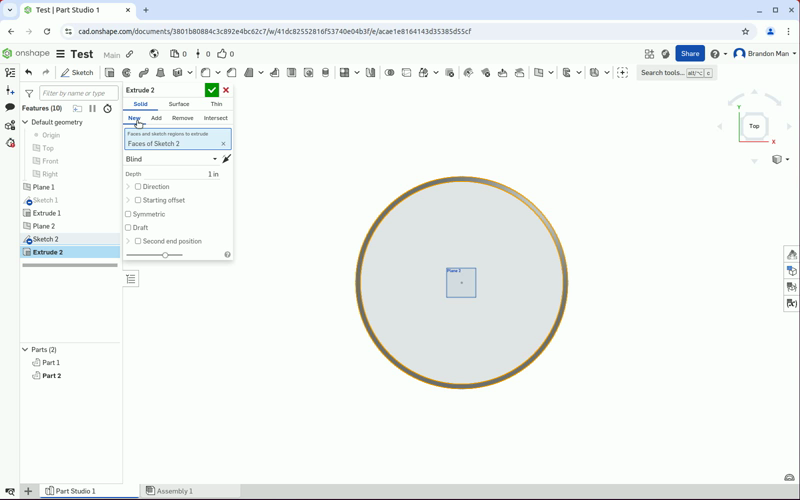
key(tab, 4)
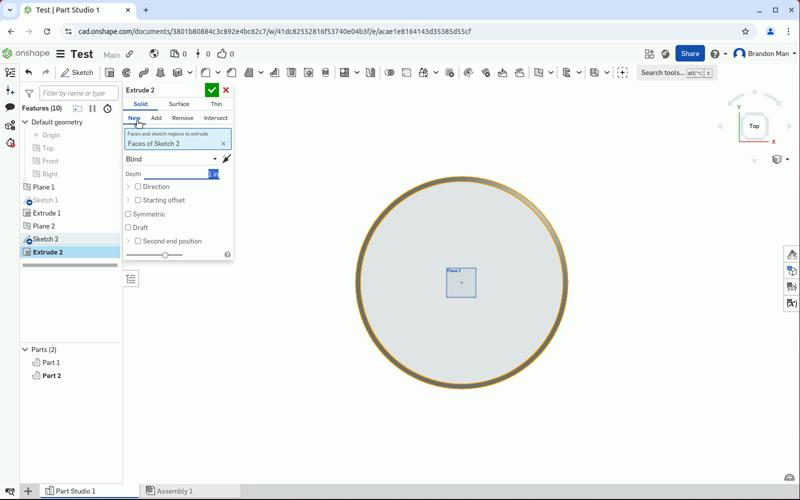
text(-0.722)
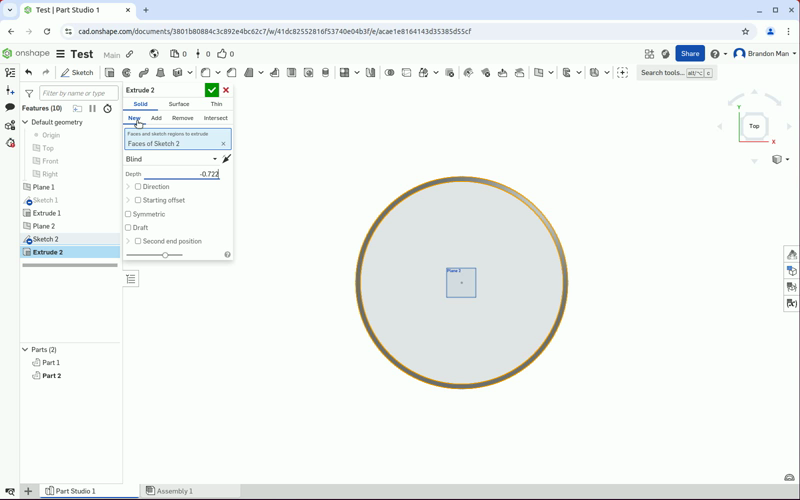
key(enter)
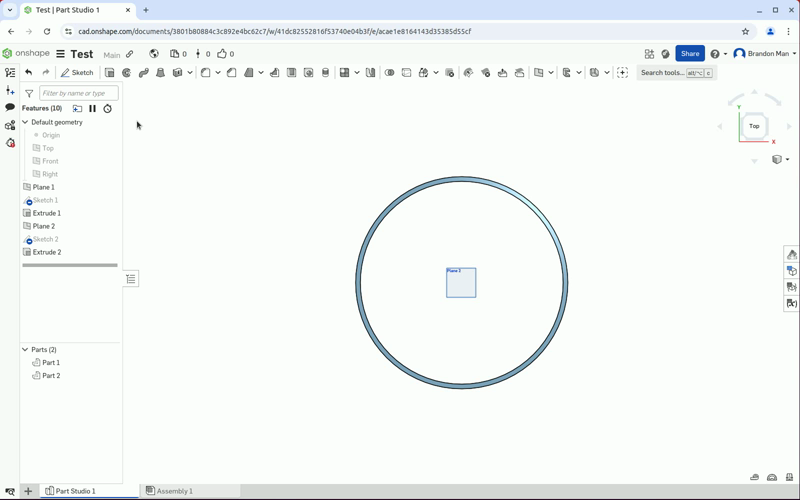
key(shift+h)
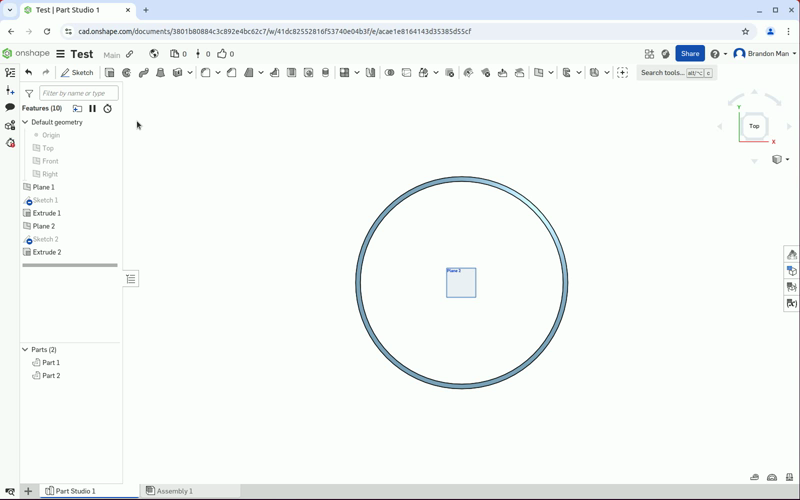
key(shift+h)
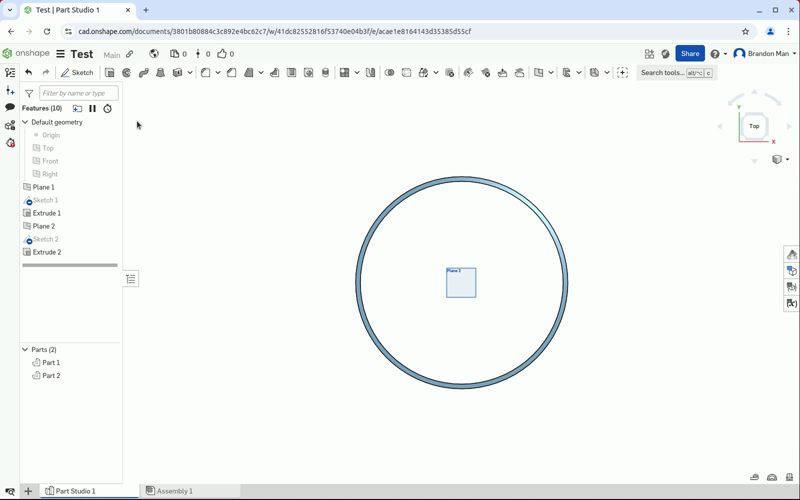
mouse_move(73, 189)
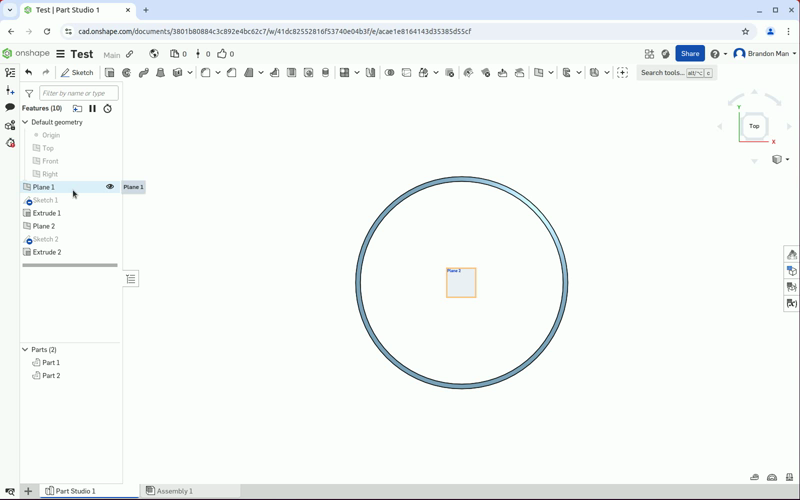
click(73, 189)
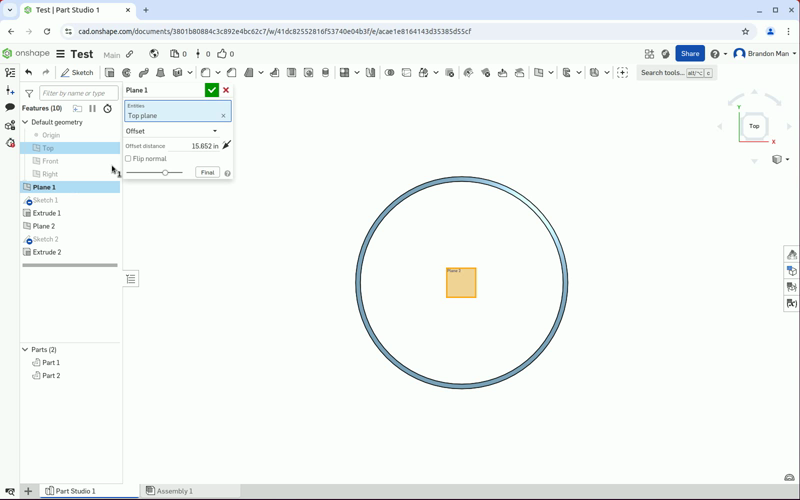
mouse_move(229, 92)
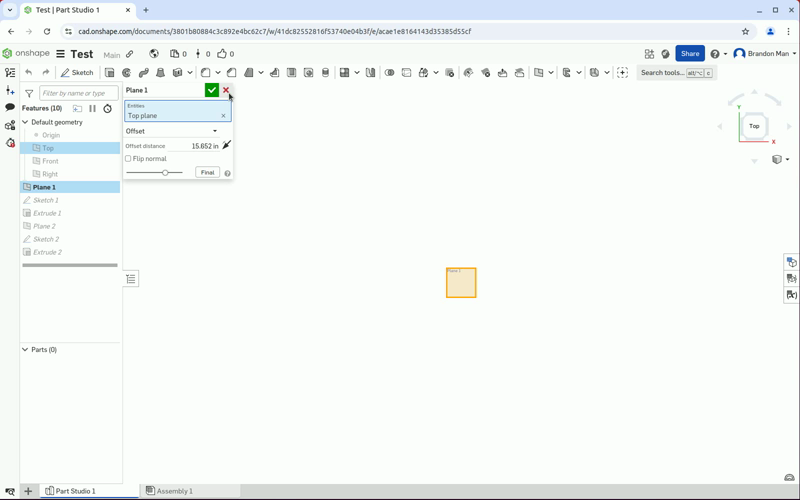
click(229, 92)
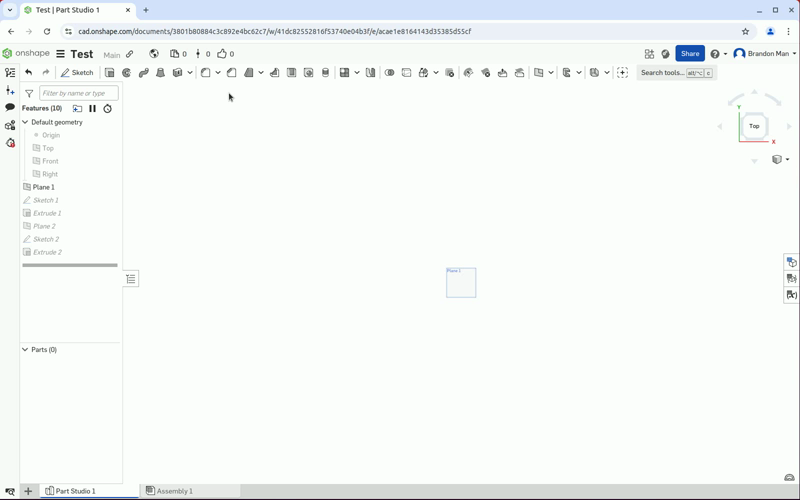
key(shift+s)
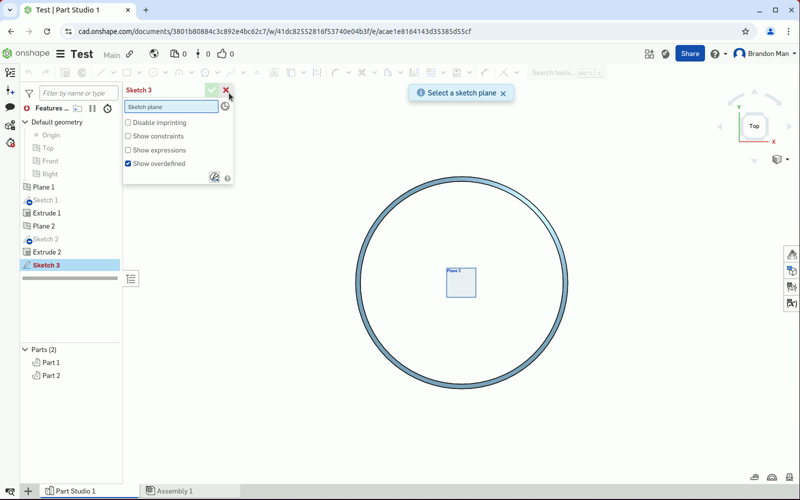
mouse_move(73, 228)
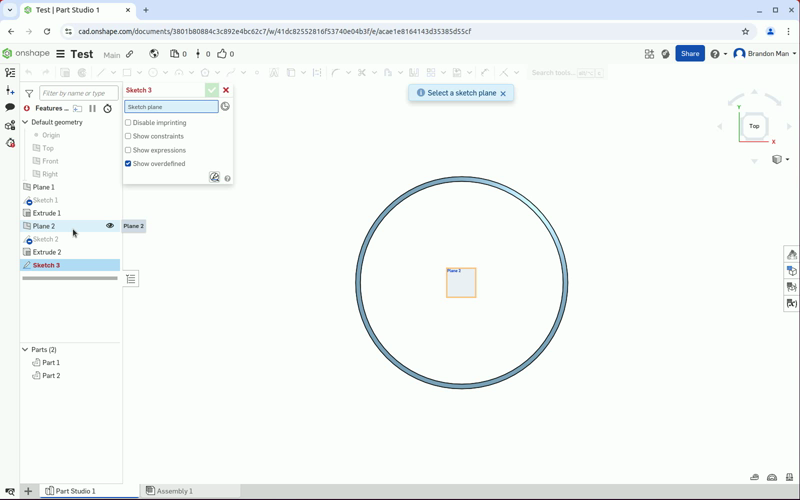
click(73, 228)
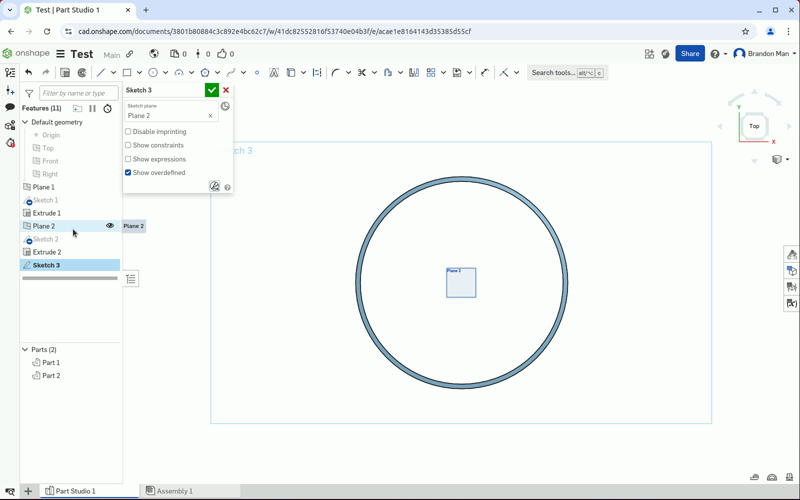
mouse_move(73, 352)
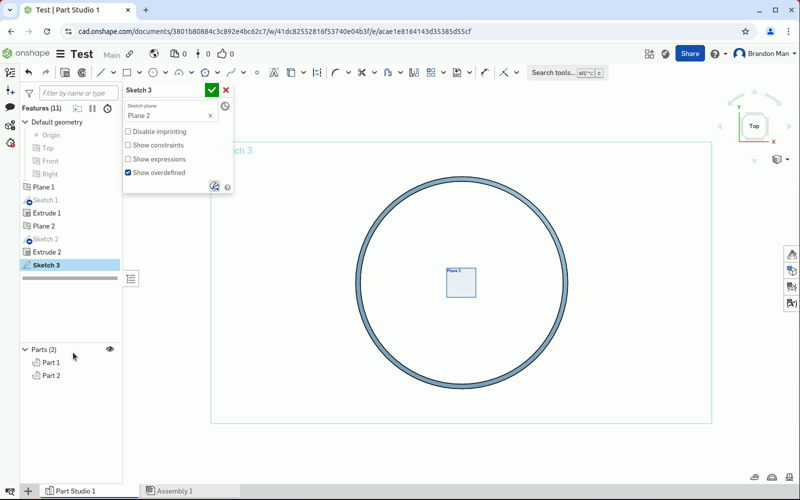
key(y)
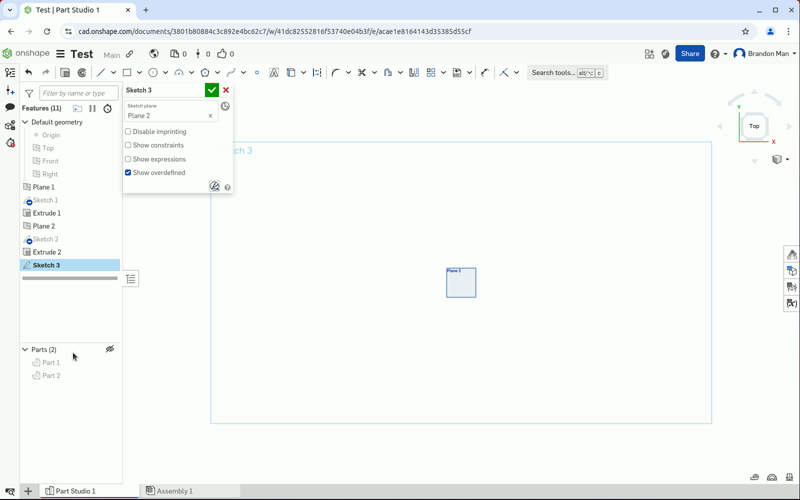
key(c)
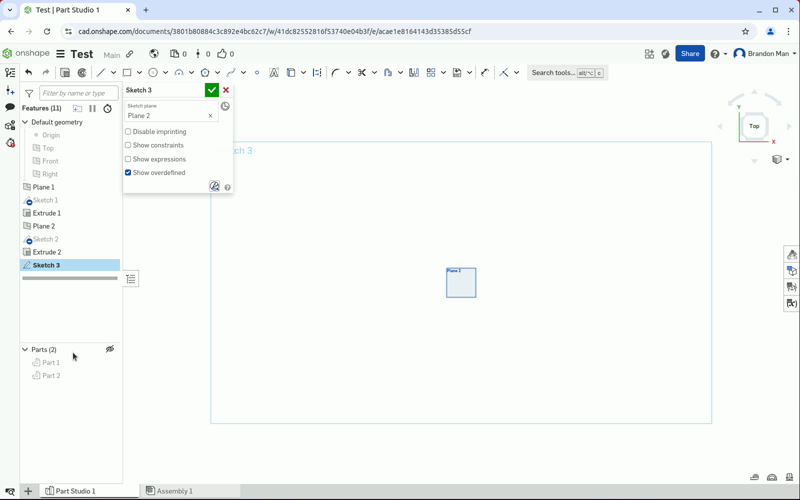
key_down(shift)
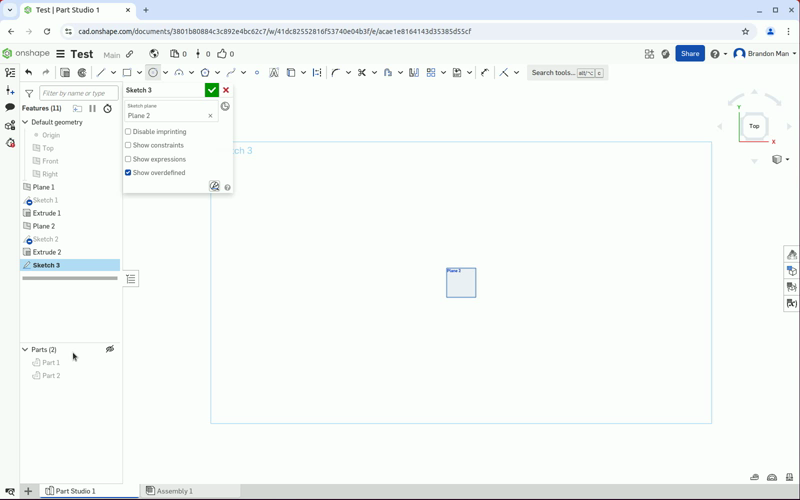
mouse_move(461, 282)
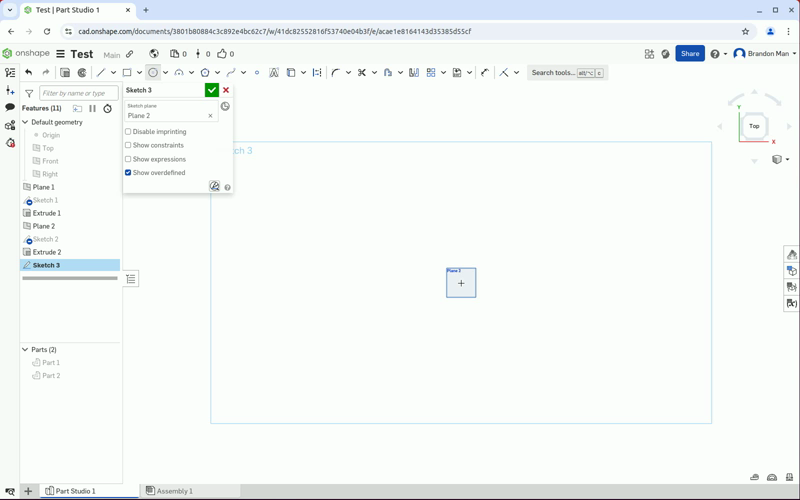
click(461, 282)
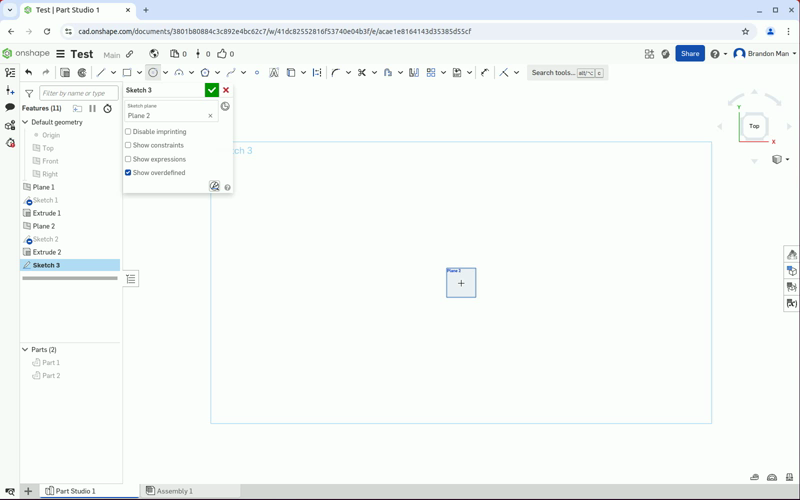
key_up(shift)
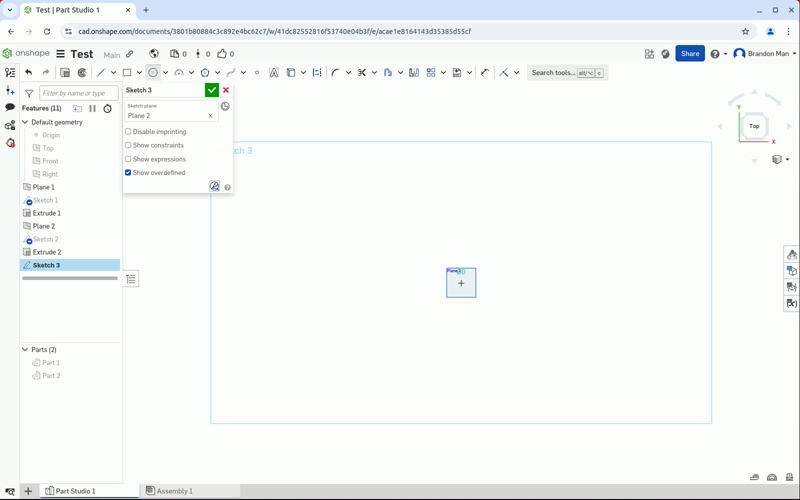
mouse_move(561, 282)
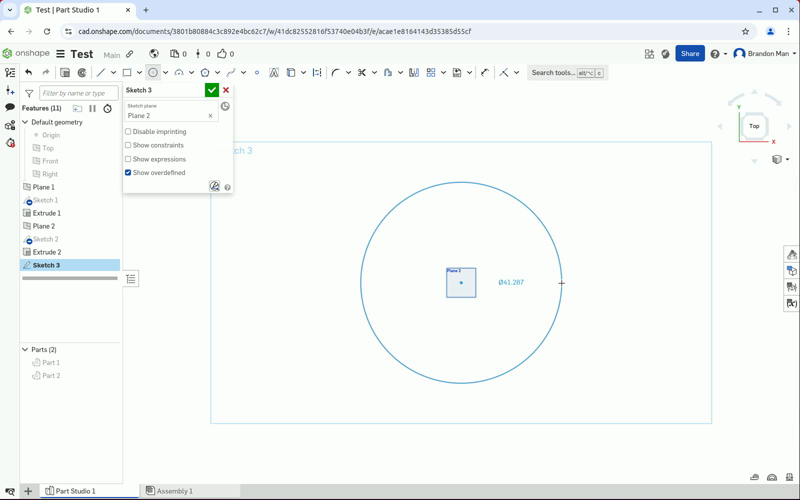
click(561, 282)
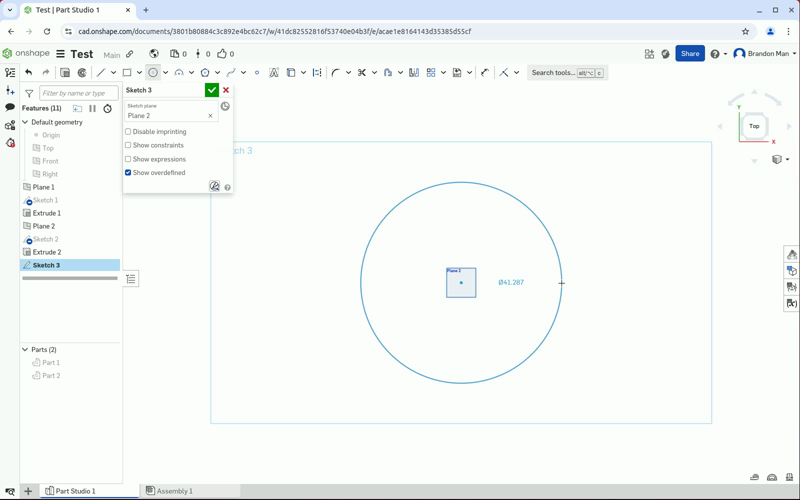
key(esc)
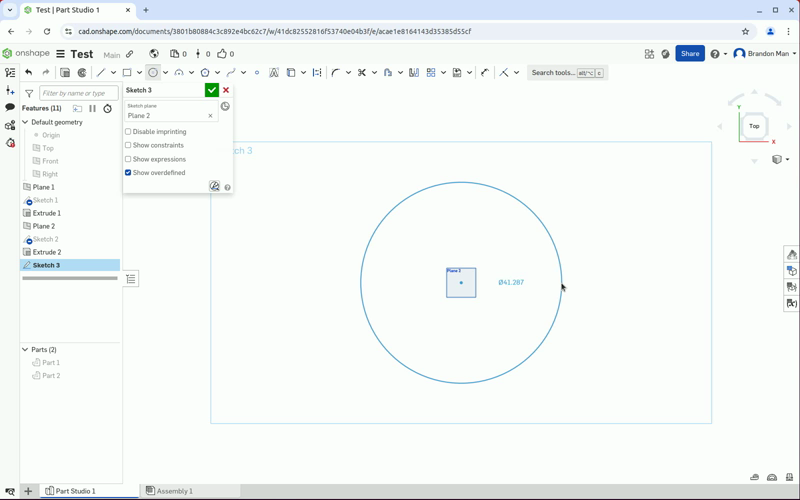
key(c)
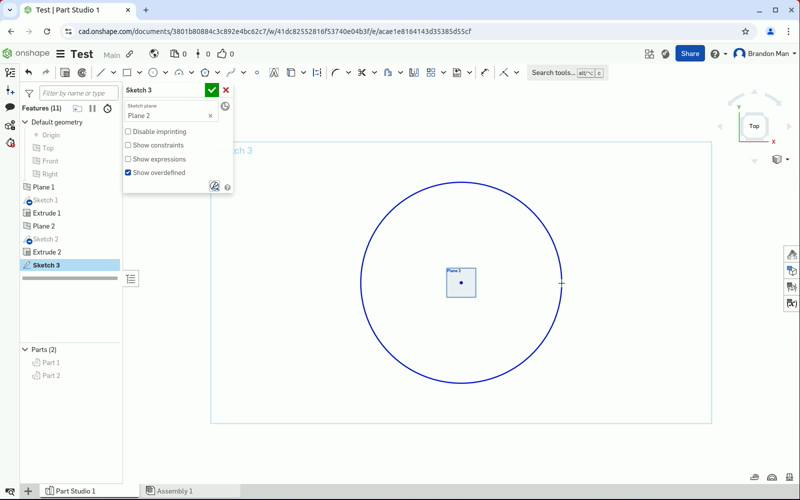
key_down(shift)
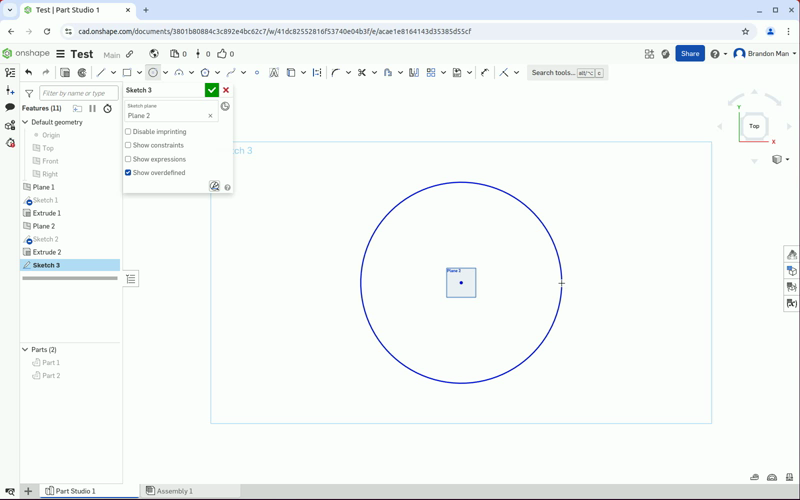
mouse_move(461, 282)
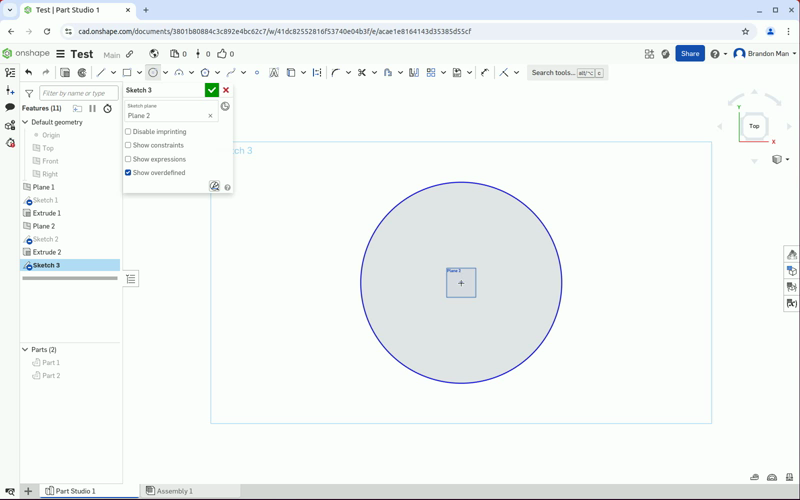
click(461, 282)
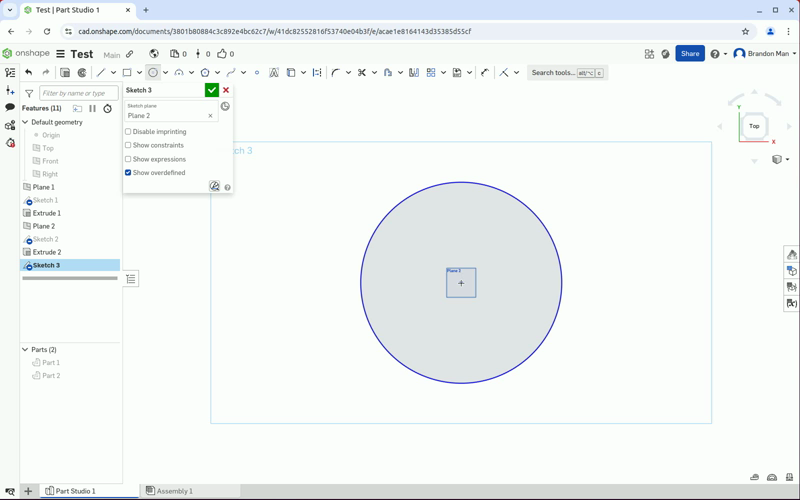
key_up(shift)
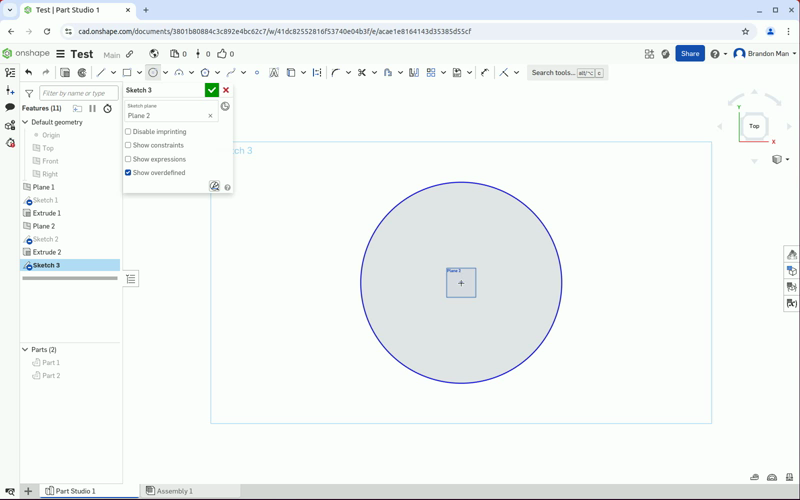
mouse_move(495, 282)
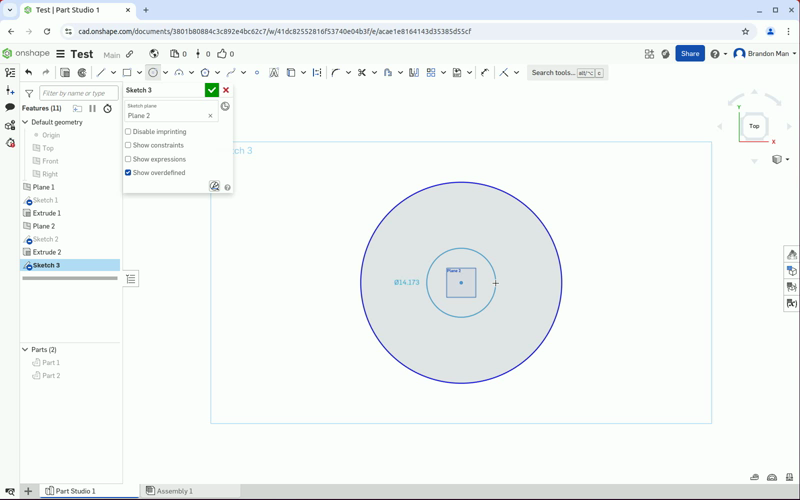
click(495, 282)
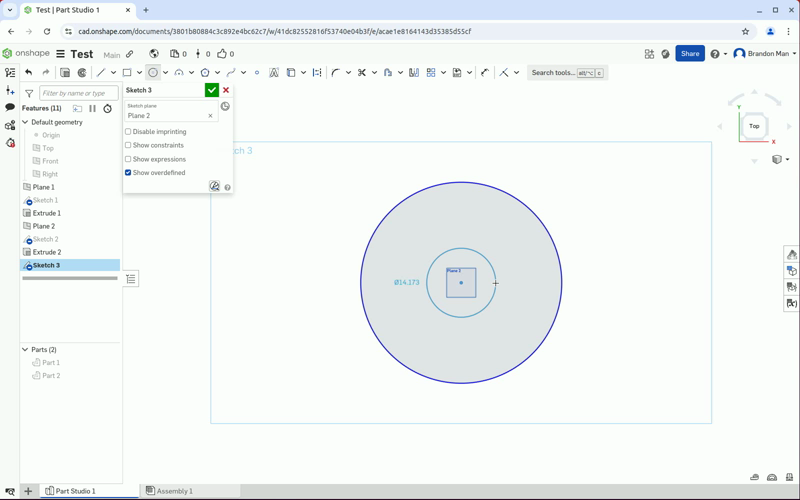
key(esc)
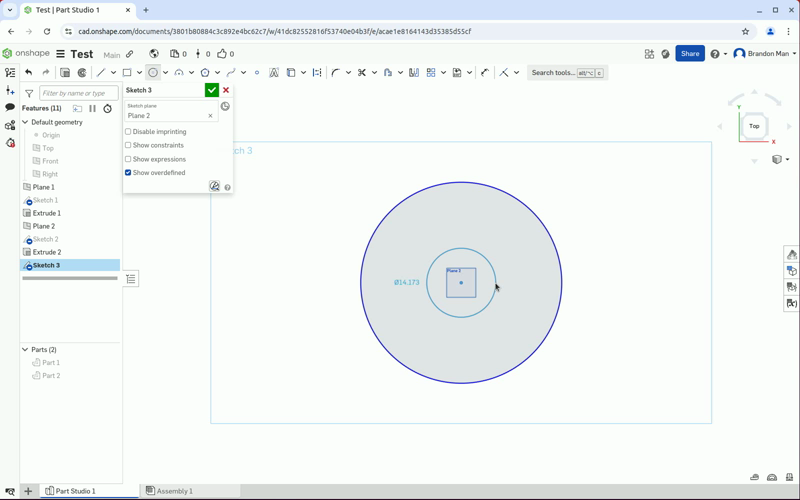
mouse_move(395, 257)
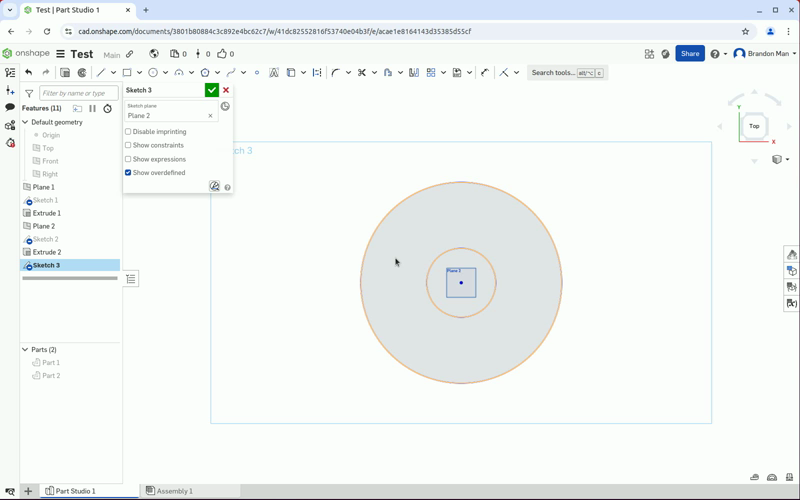
click(395, 257)
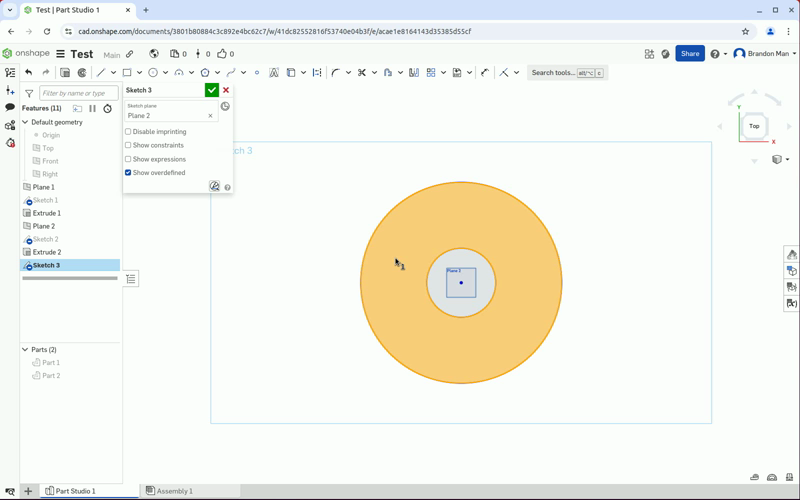
mouse_move(73, 352)
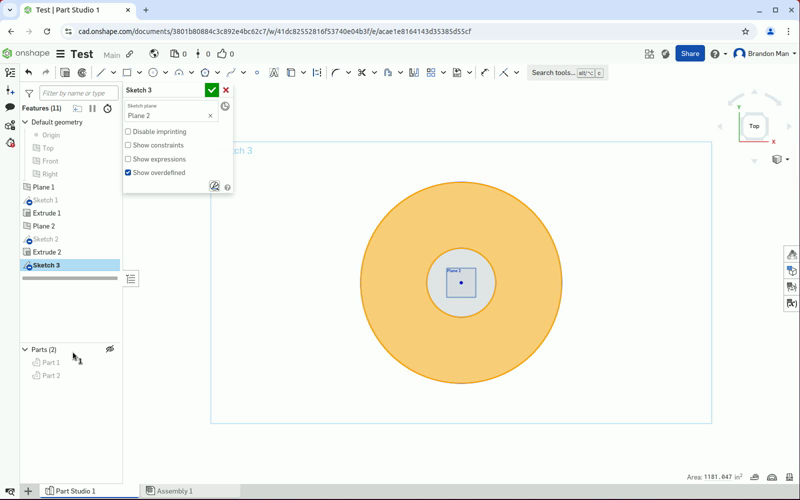
key(shift+y)
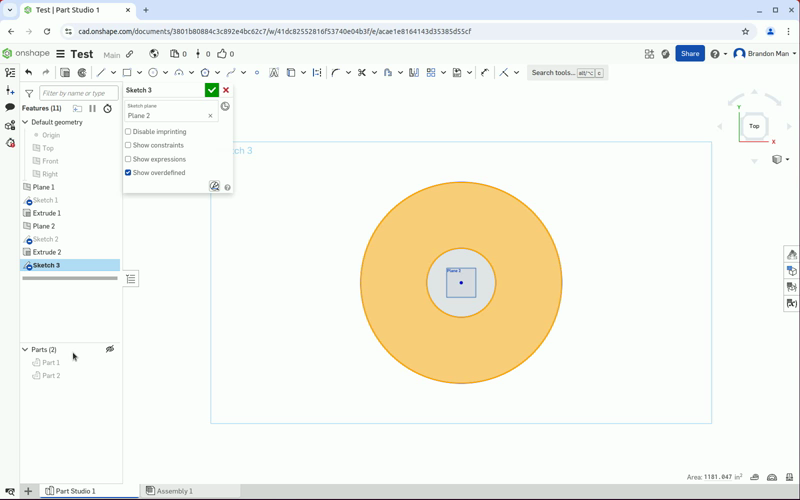
key(shift+e)
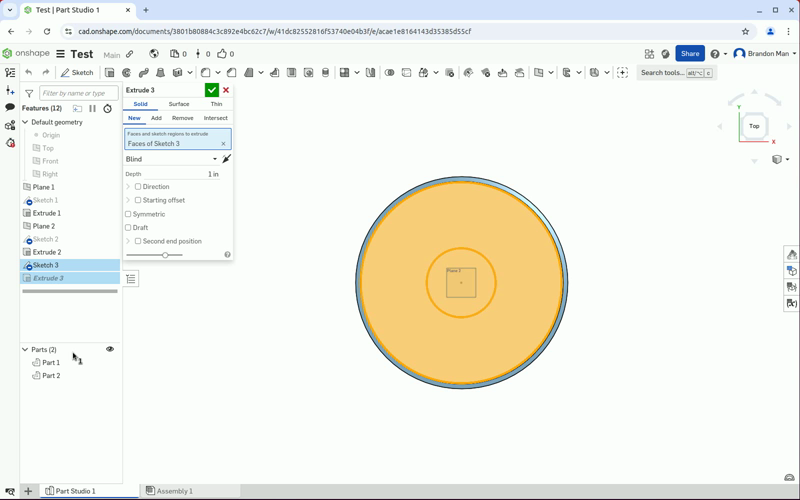
mouse_move(143, 106)
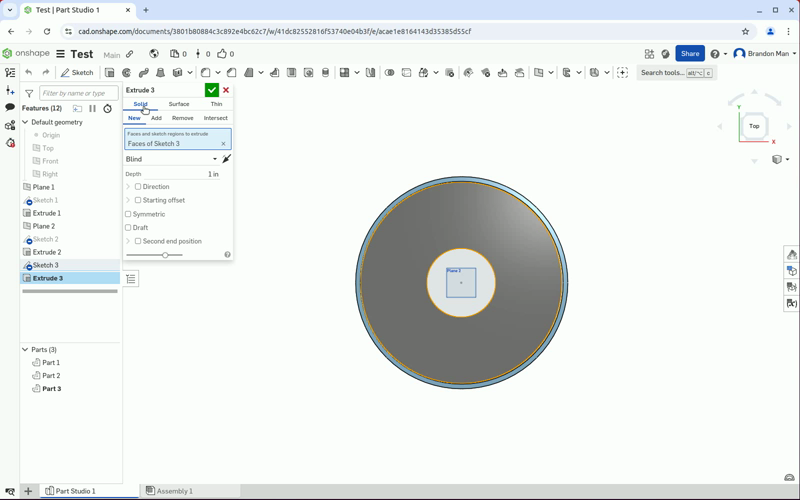
click(143, 106)
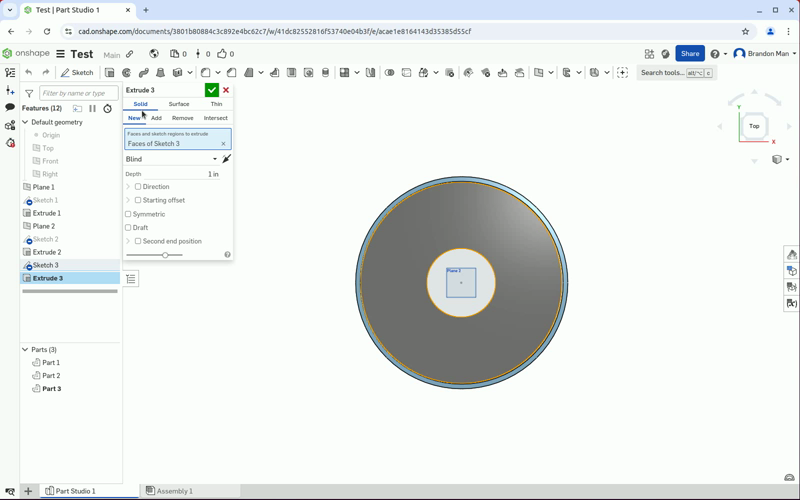
mouse_move(137, 120)
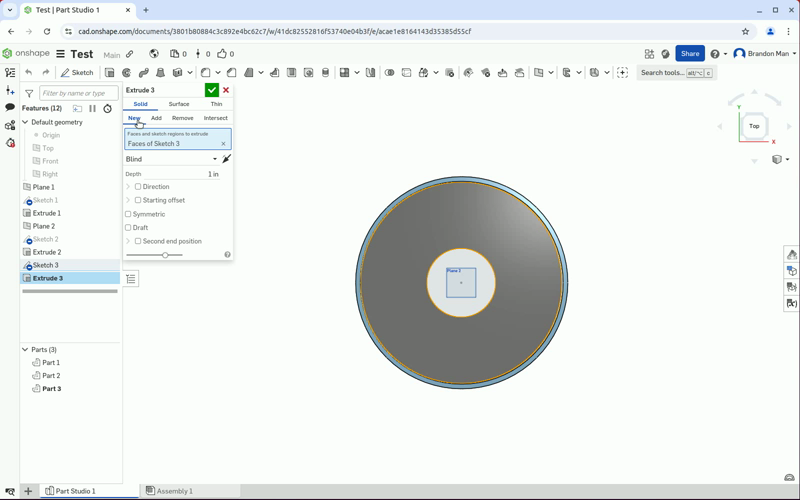
click(137, 120)
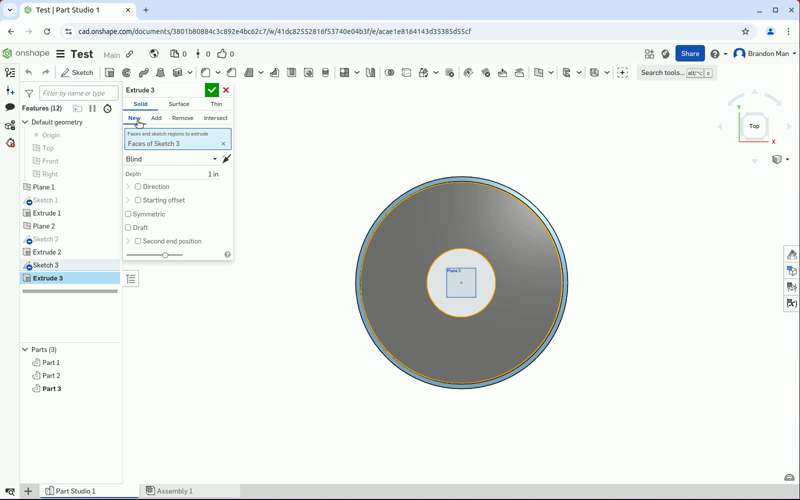
key(tab, 4)
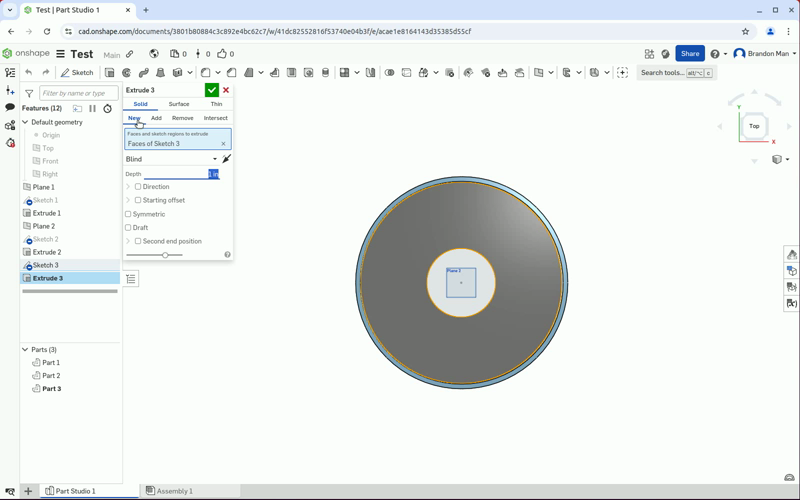
text(-0.722)
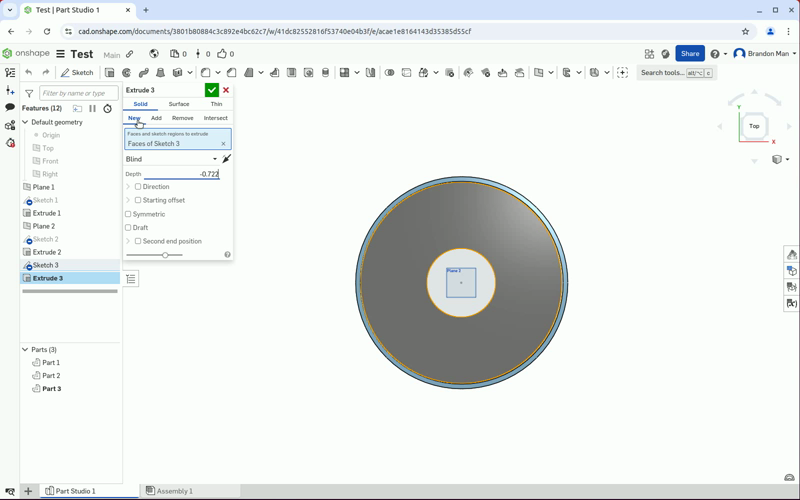
key(enter)
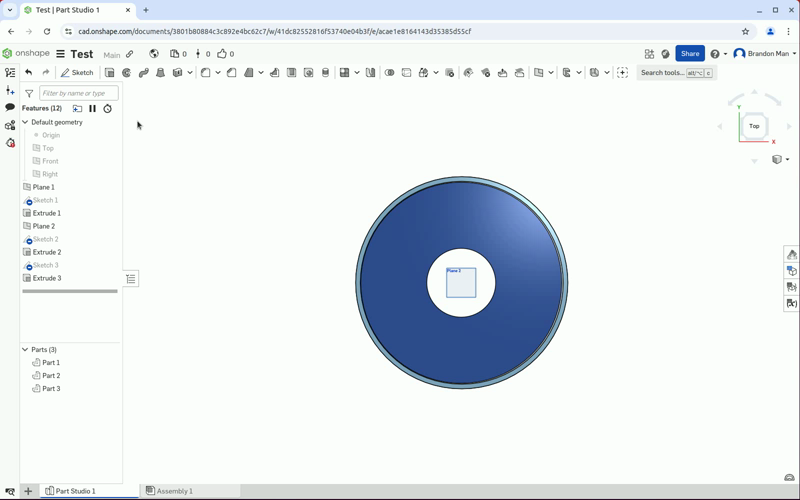
key(shift+h)
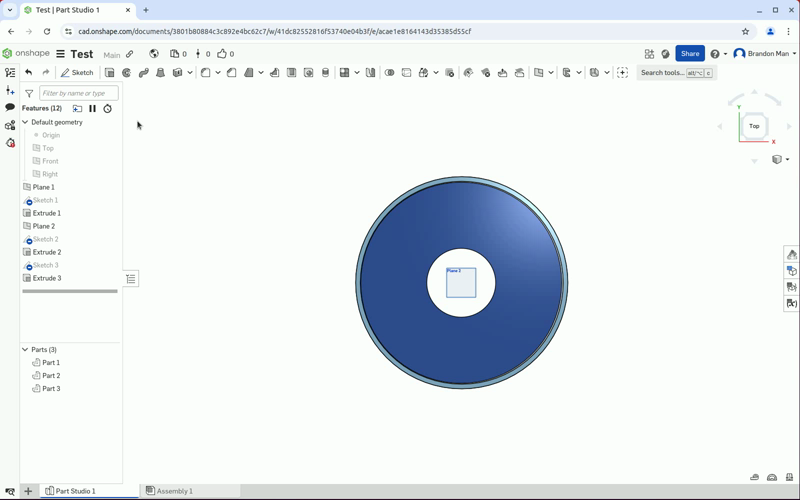
key(shift+h)
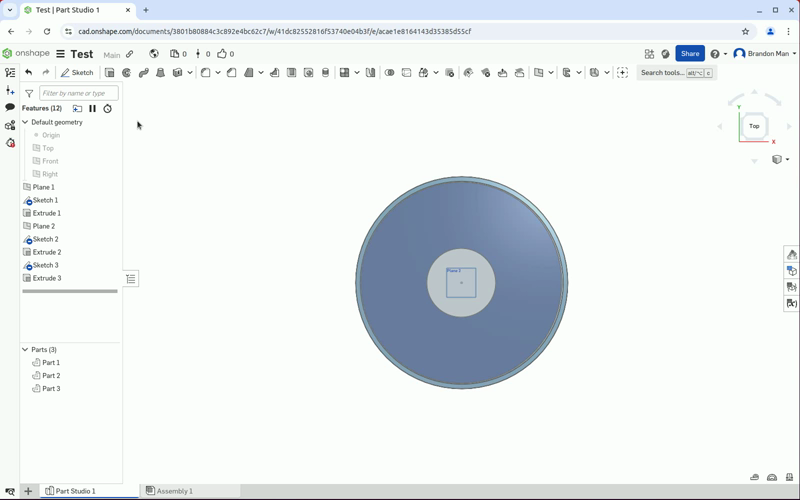
key(shift+7)
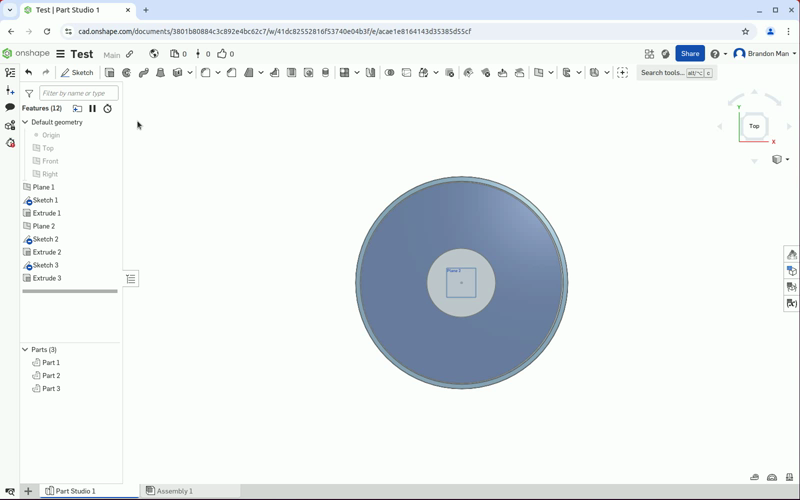
key(up, 3)
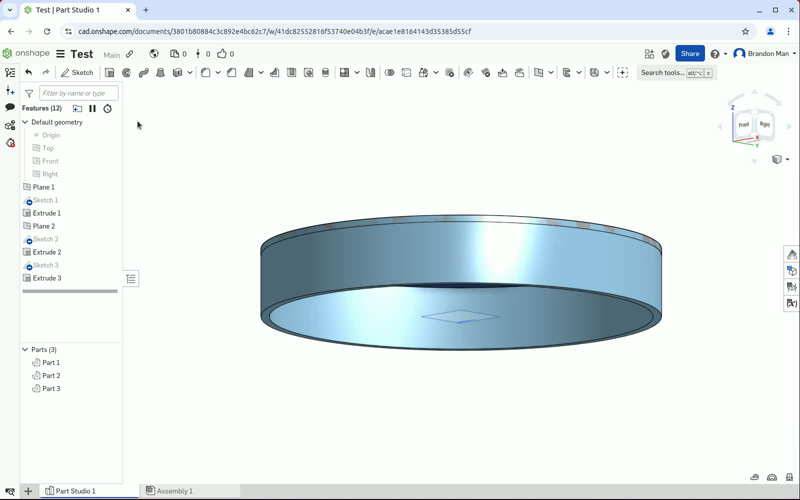
key(left, 3)
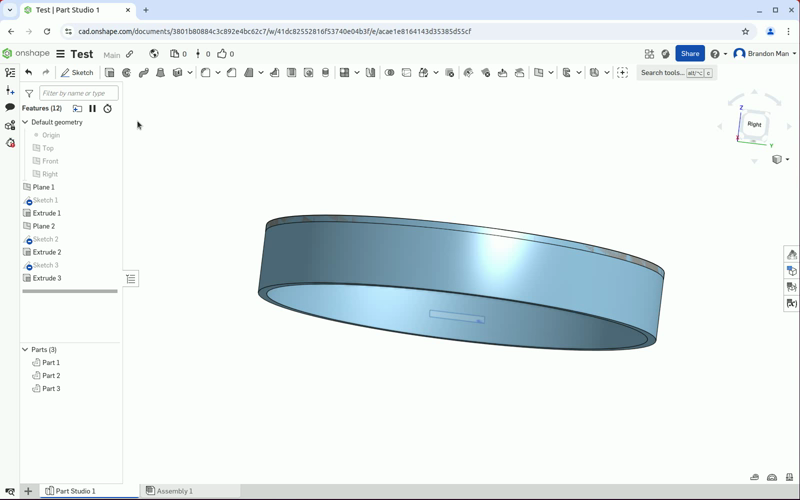
key(right, 3)
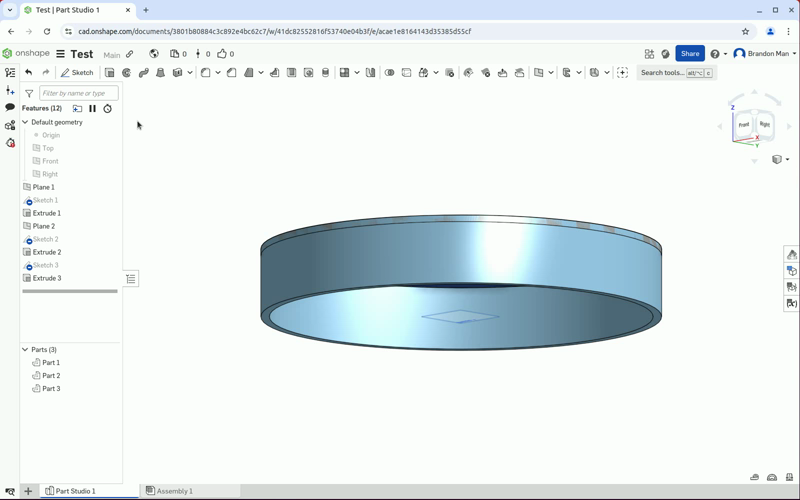
key(down, 3)
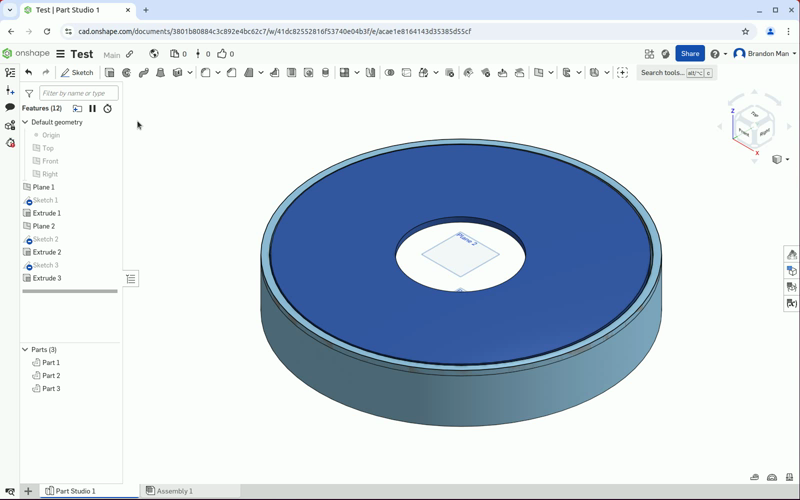
mouse_move(73, 189)
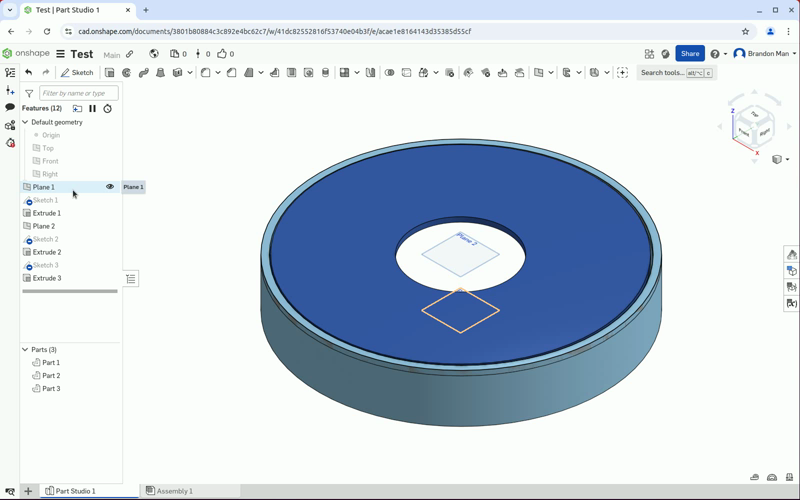
click(73, 189)